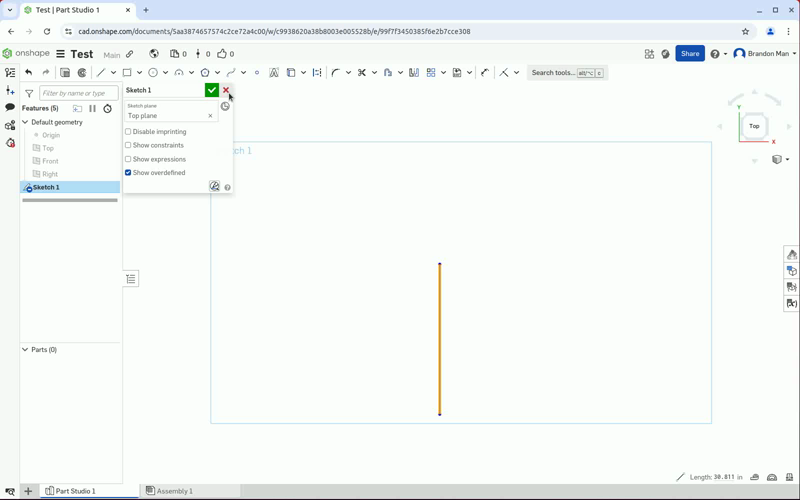
key(shift+h)
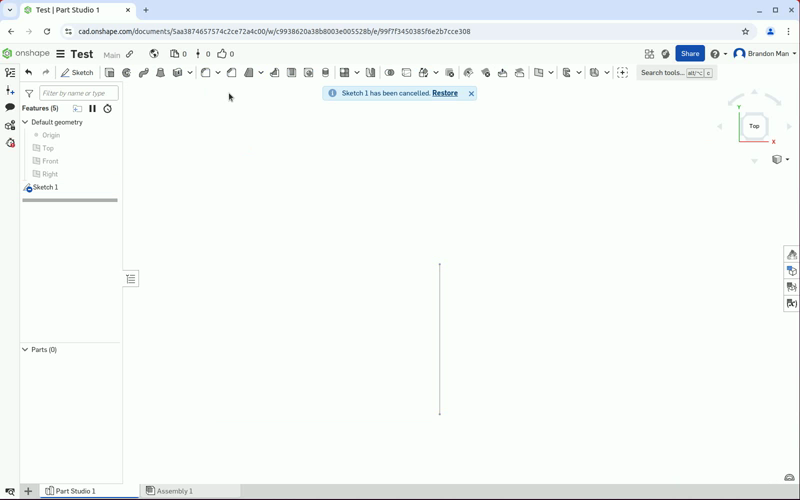
key(shift+s)
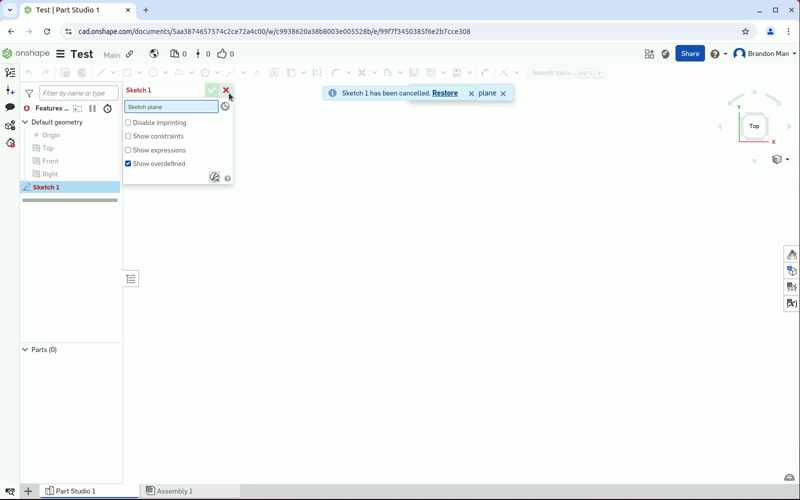
mouse_move(73, 150)
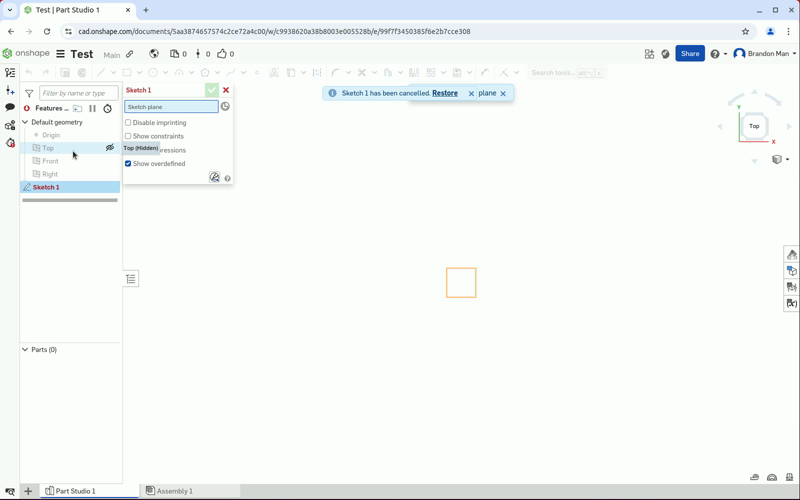
click(73, 150)
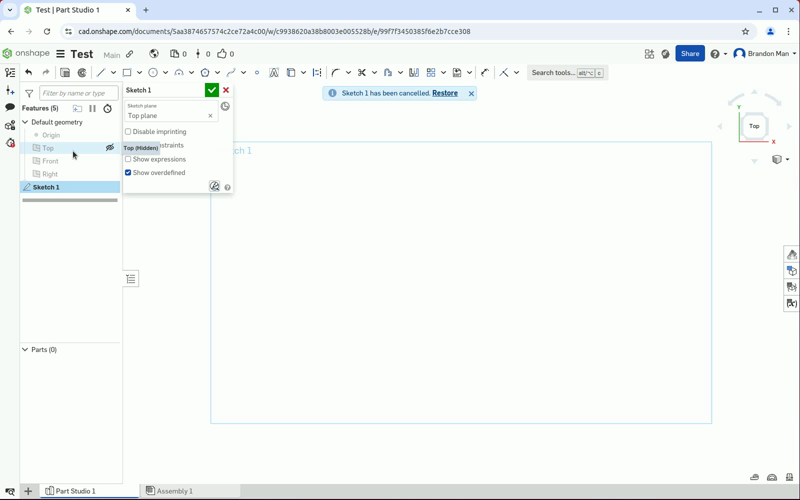
mouse_move(73, 352)
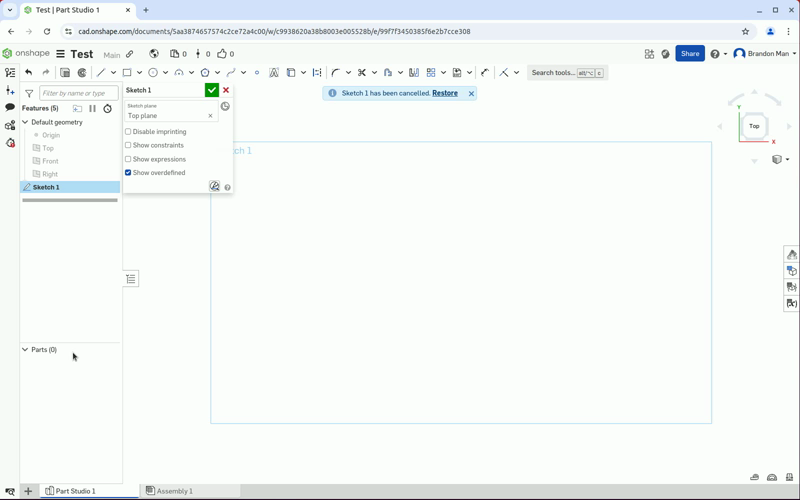
key(y)
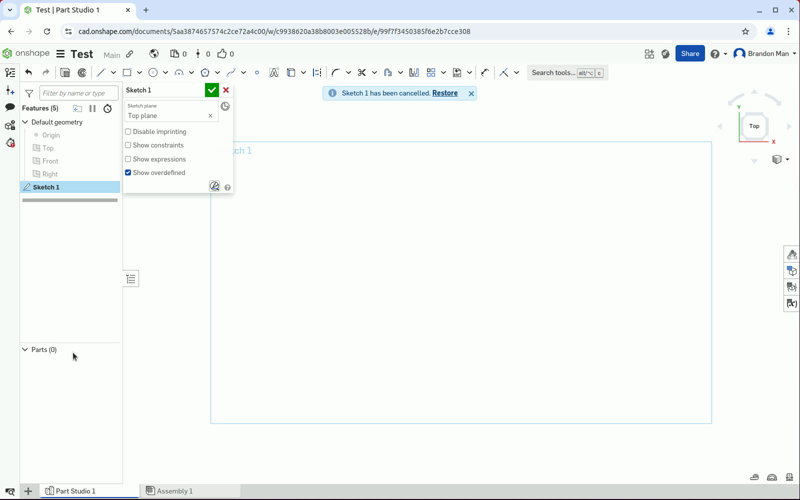
key(l)
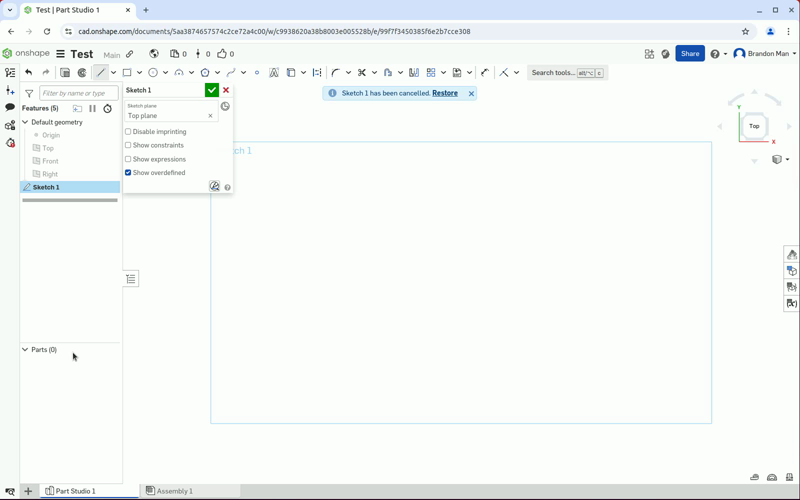
key_down(shift)
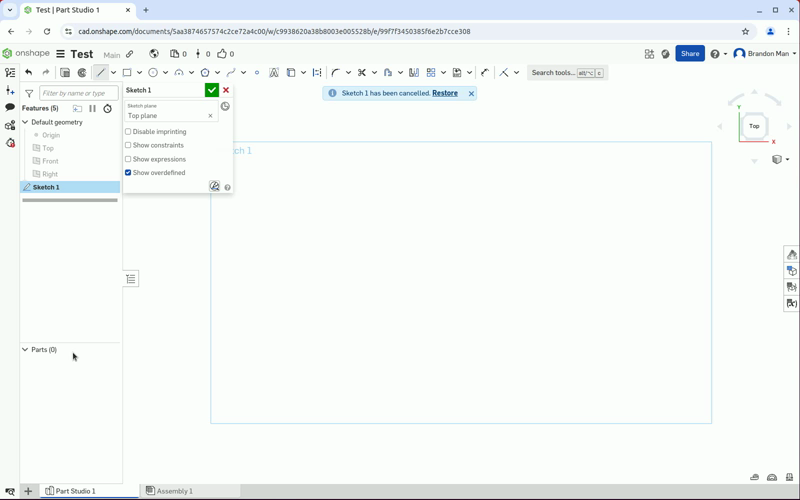
mouse_move(348, 276)
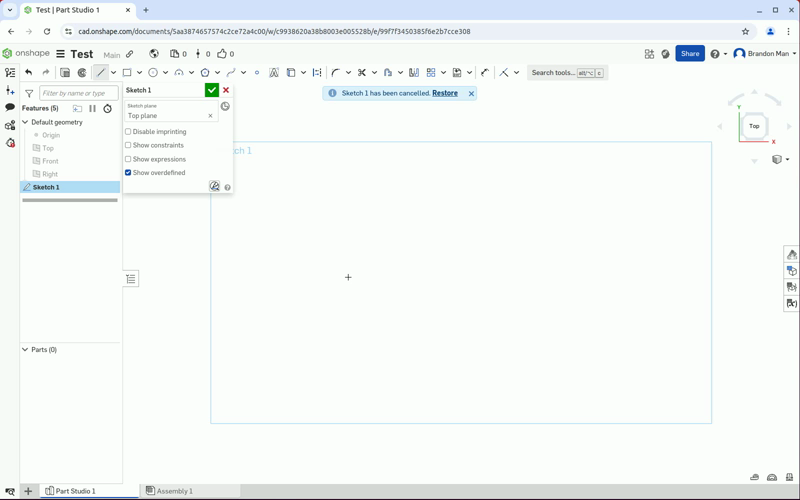
click(348, 276)
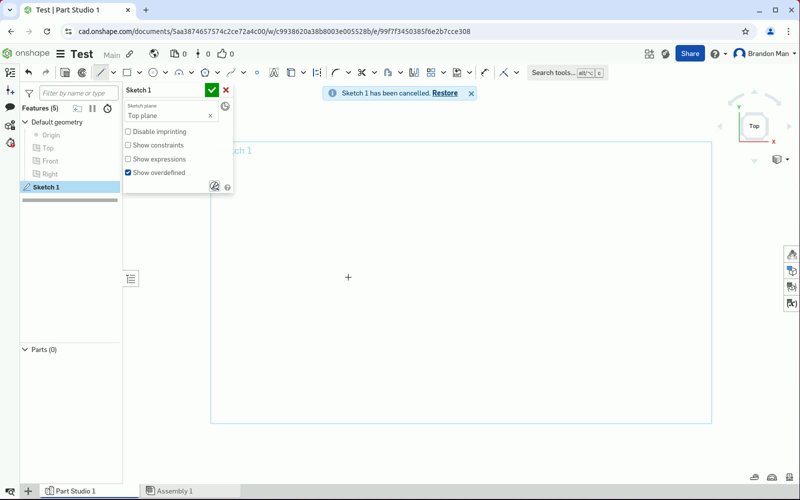
key_up(shift)
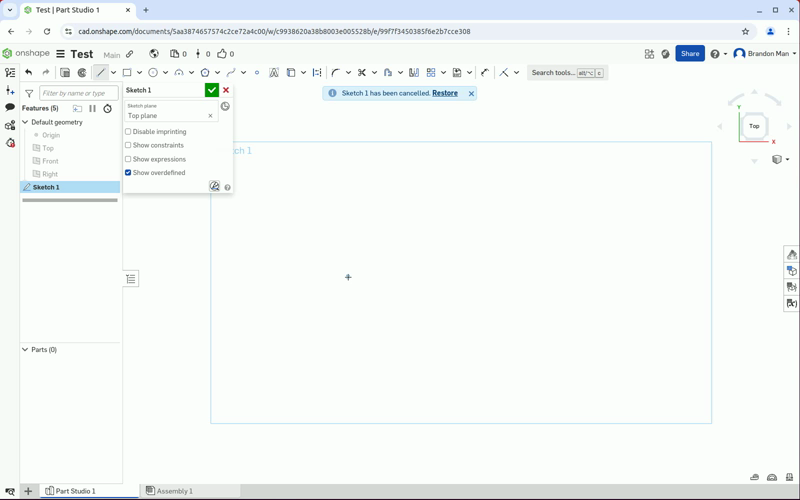
key_down(shift)
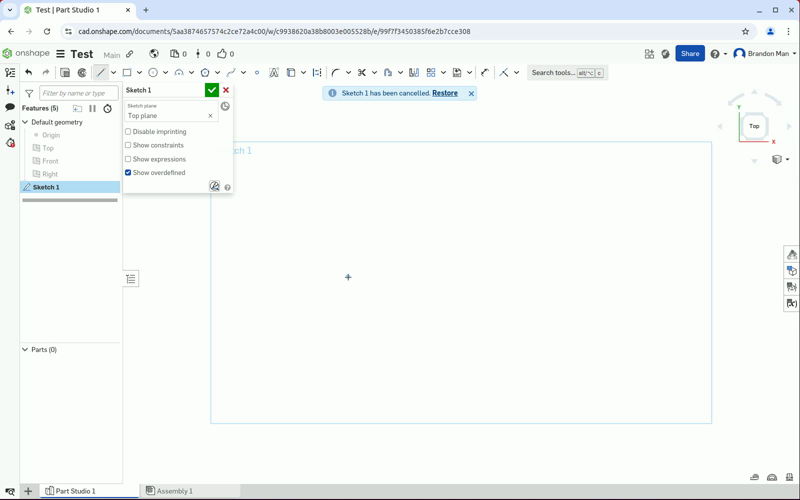
mouse_move(397, 375)
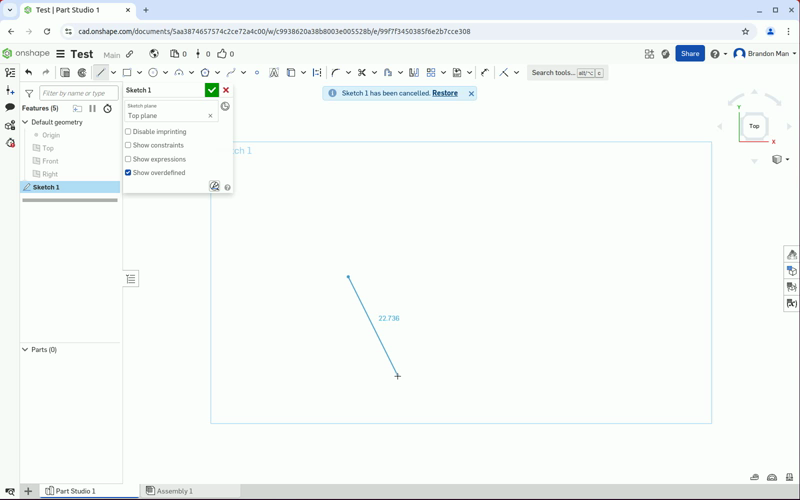
click(397, 375)
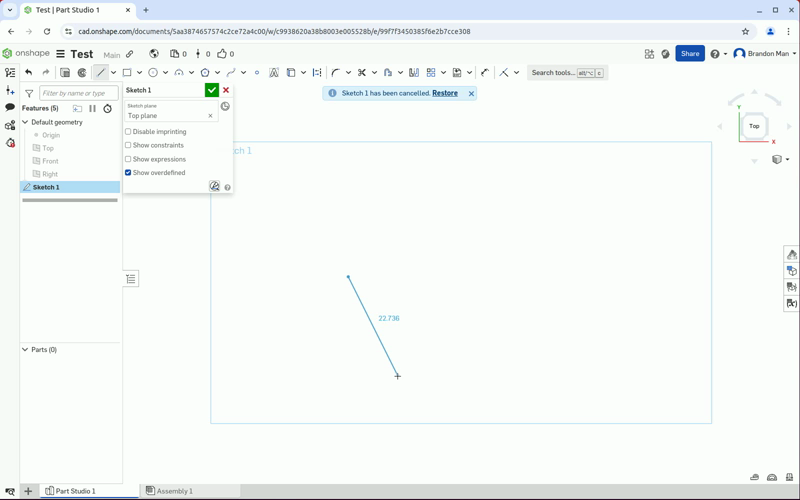
key_up(shift)
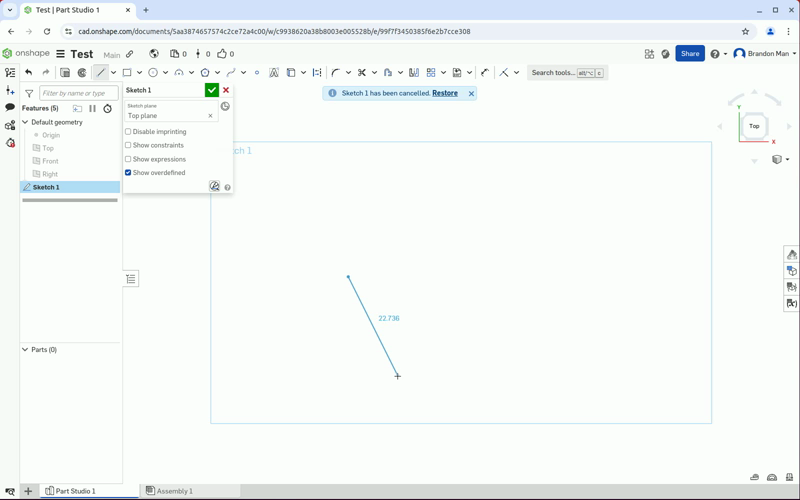
key_down(shift)
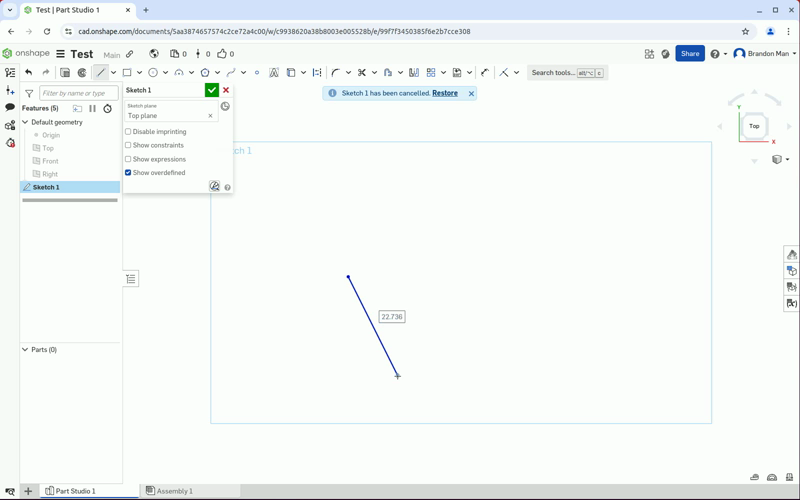
mouse_move(510, 383)
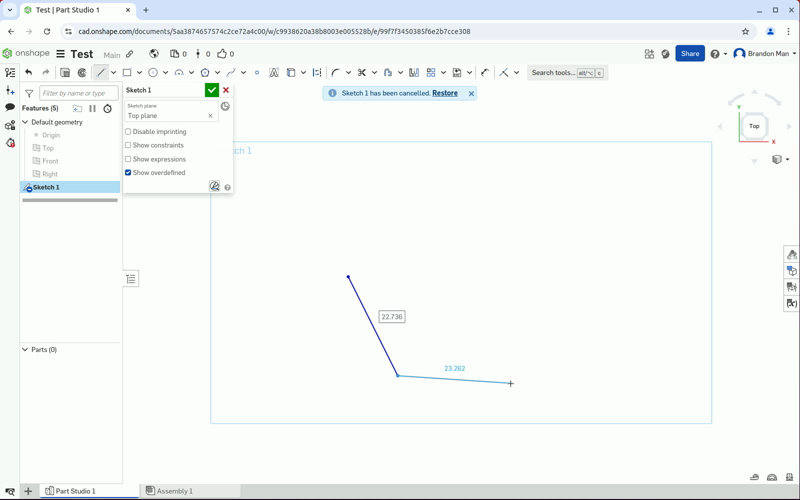
click(510, 383)
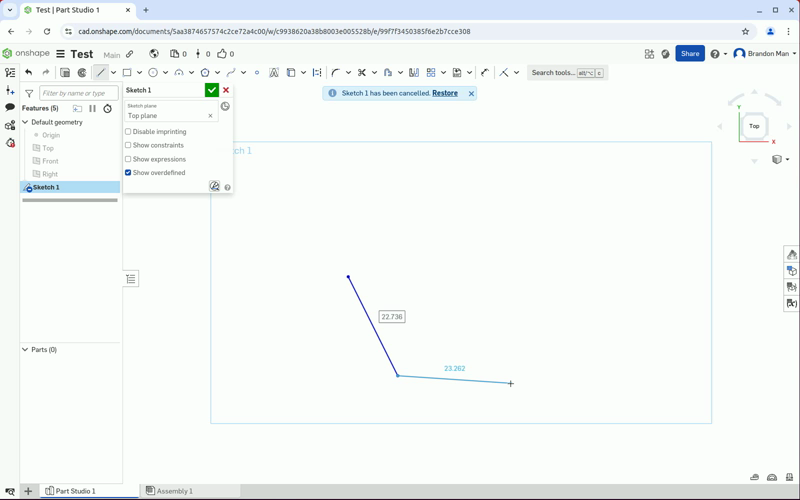
key_up(shift)
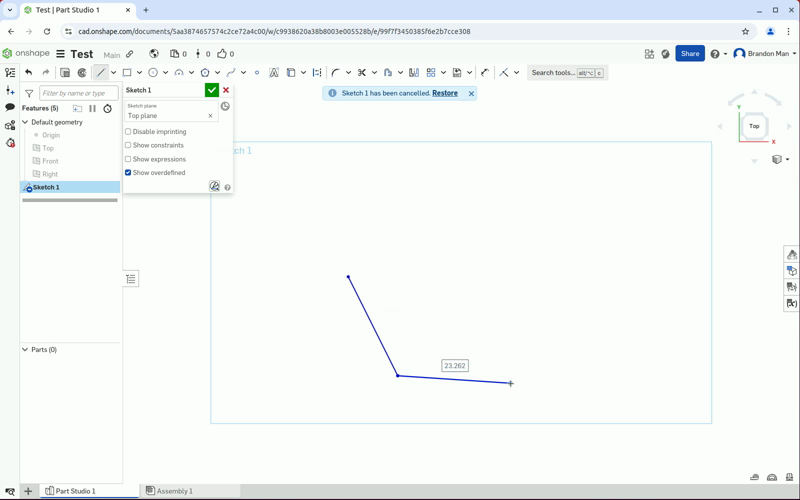
key_down(shift)
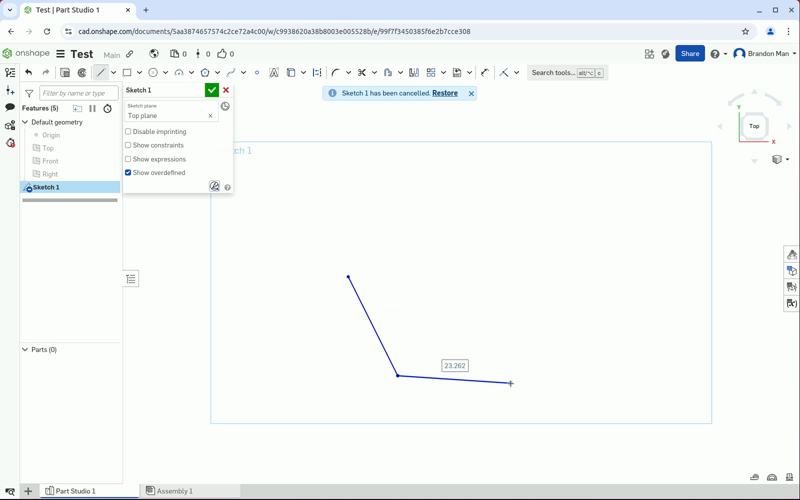
mouse_move(572, 288)
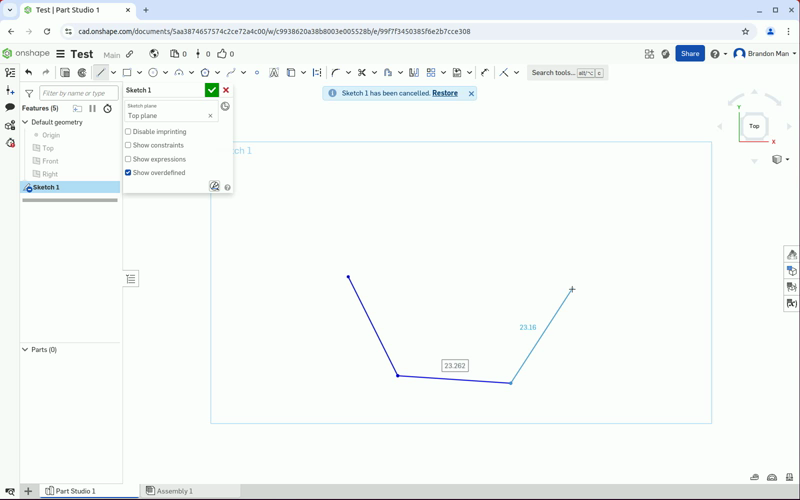
click(572, 288)
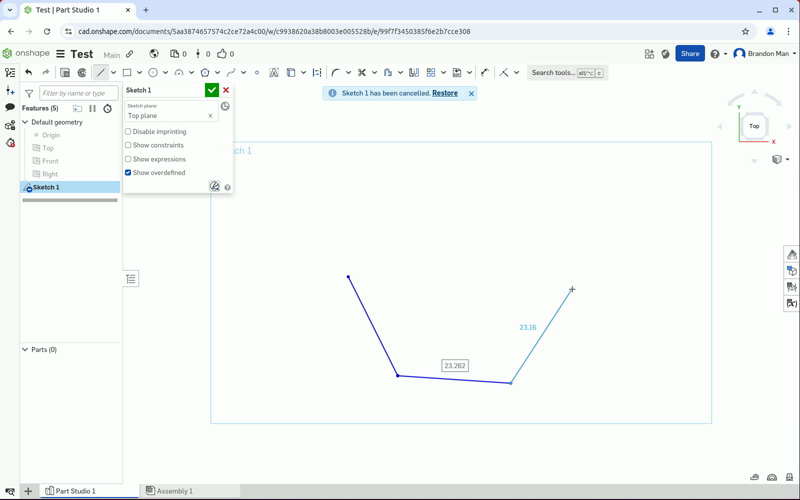
key_up(shift)
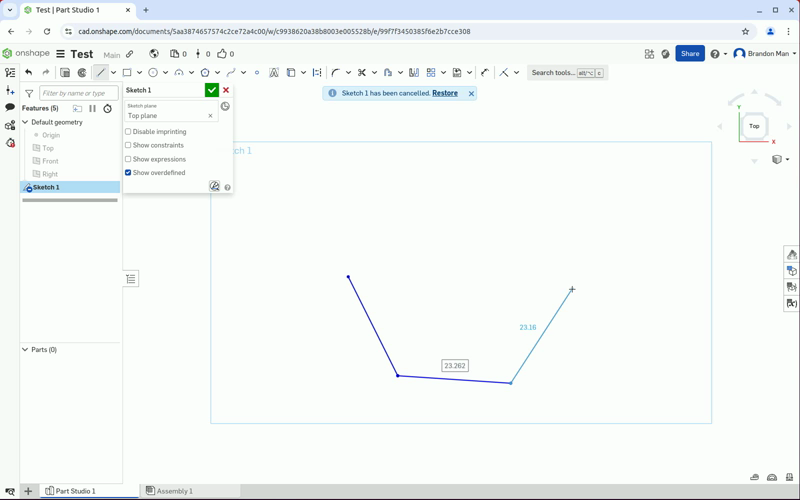
key_down(shift)
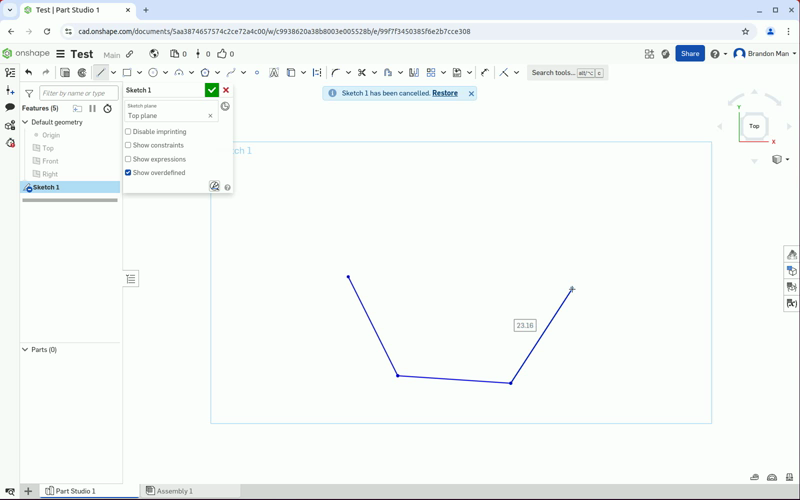
mouse_move(522, 189)
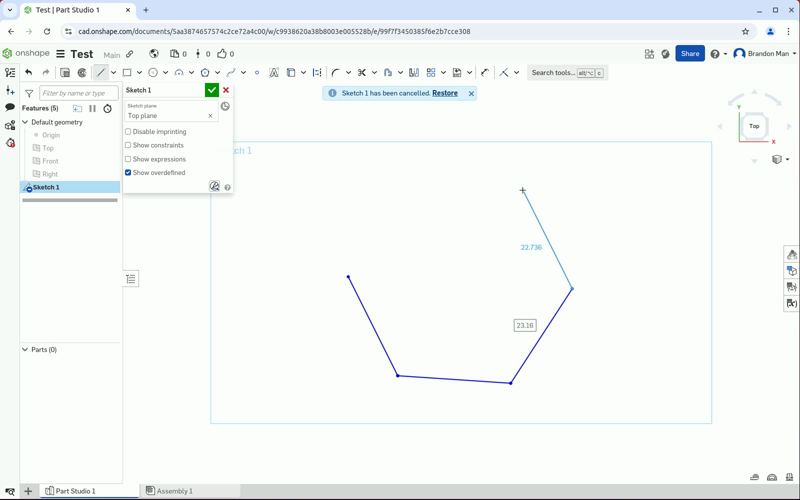
click(522, 189)
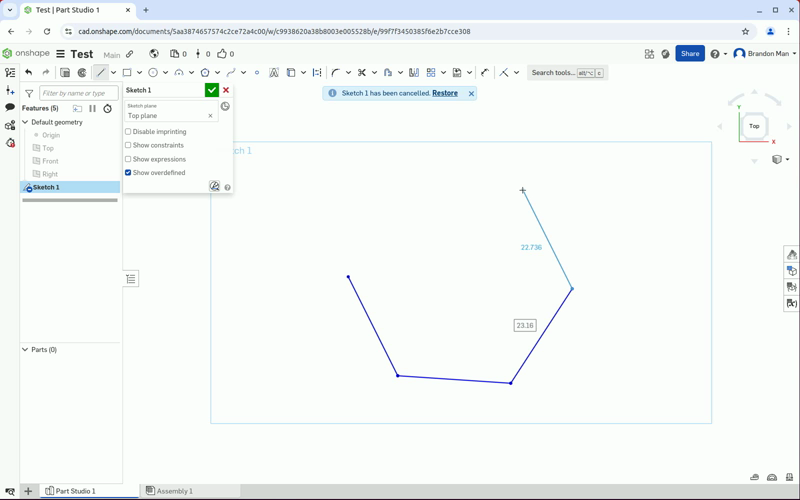
key_up(shift)
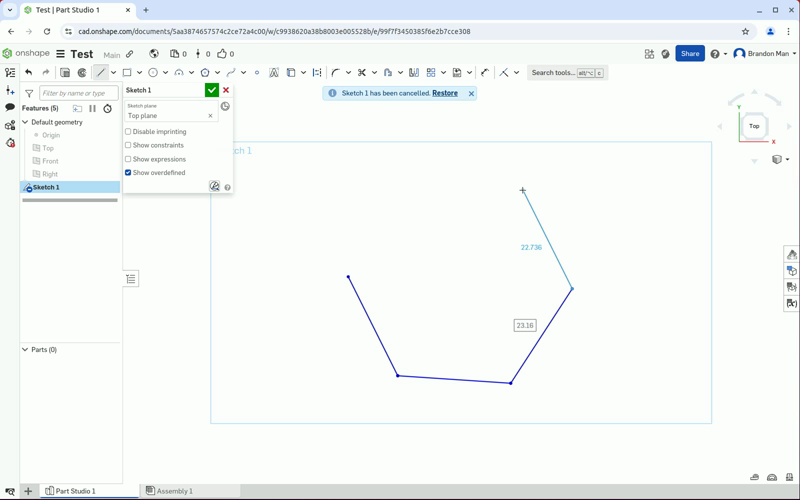
key_down(shift)
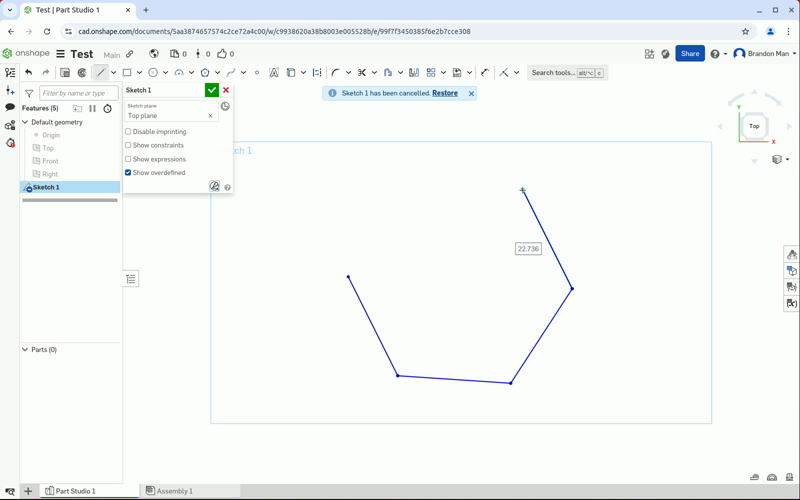
mouse_move(409, 182)
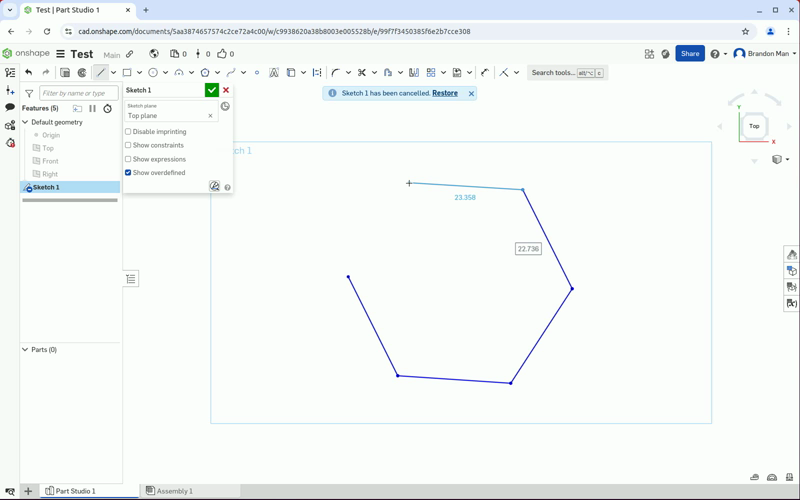
click(409, 182)
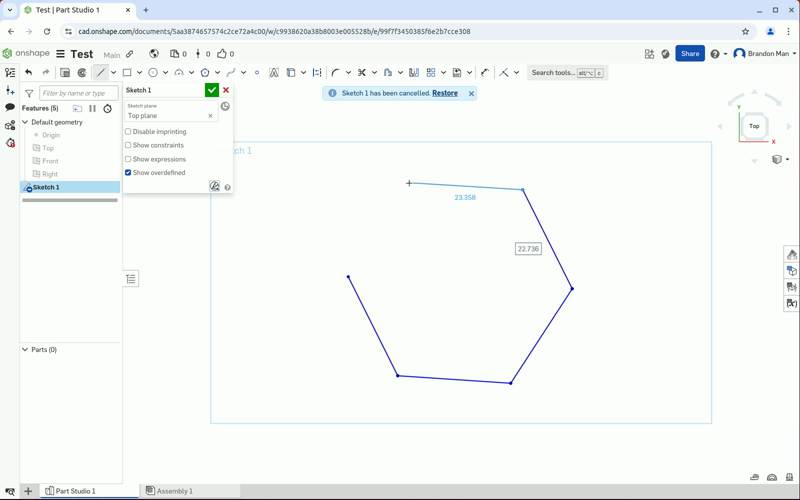
key_up(shift)
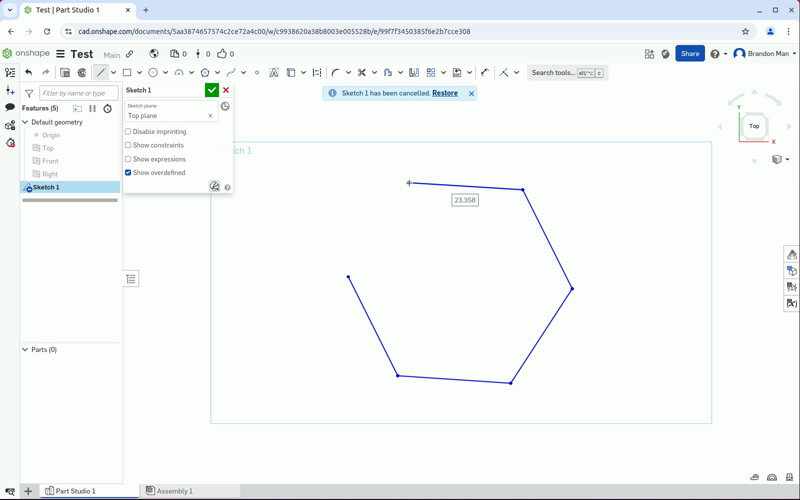
key_down(shift)
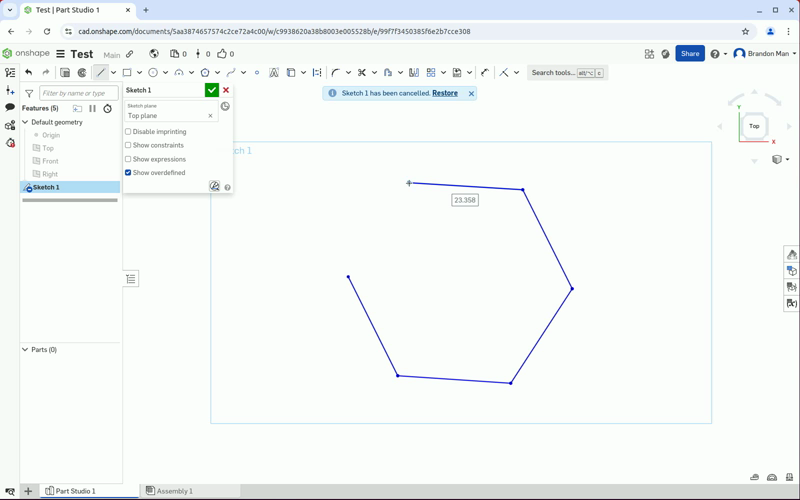
mouse_move(348, 276)
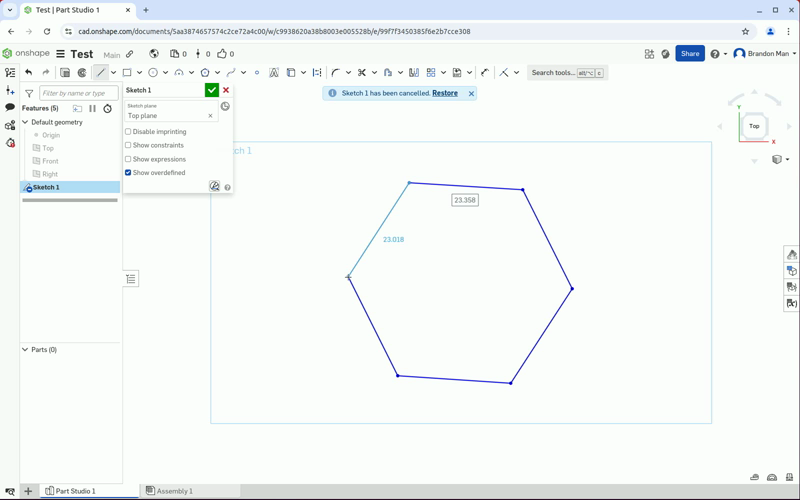
key_up(shift)
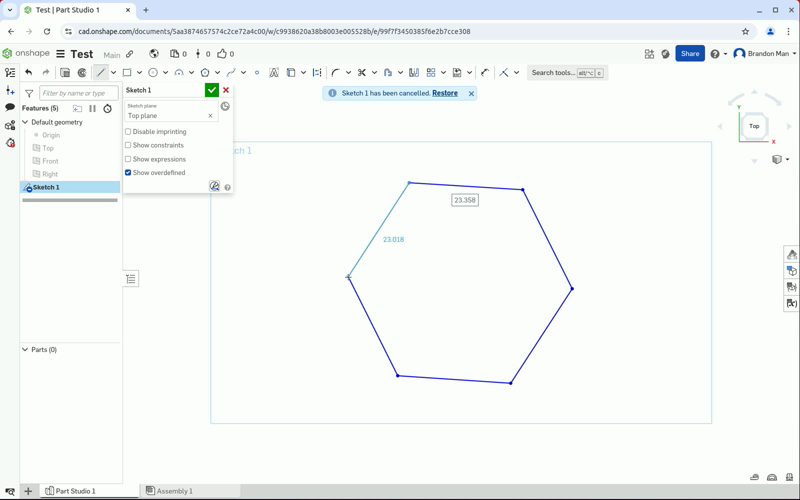
click(348, 276)
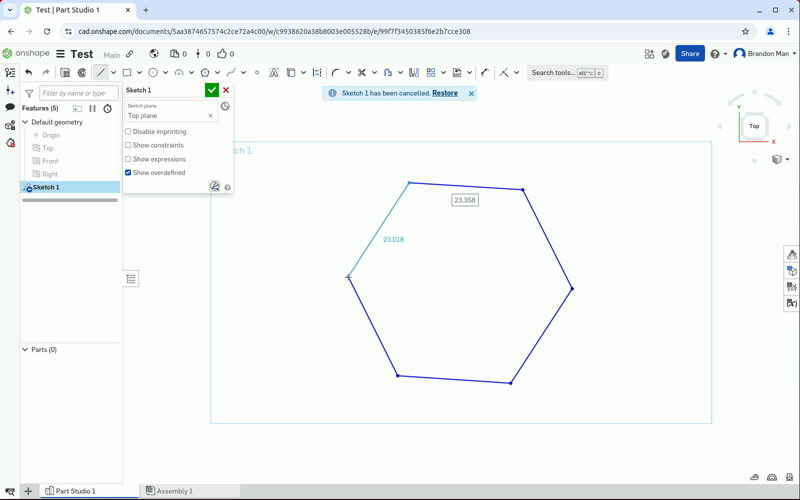
key(esc)
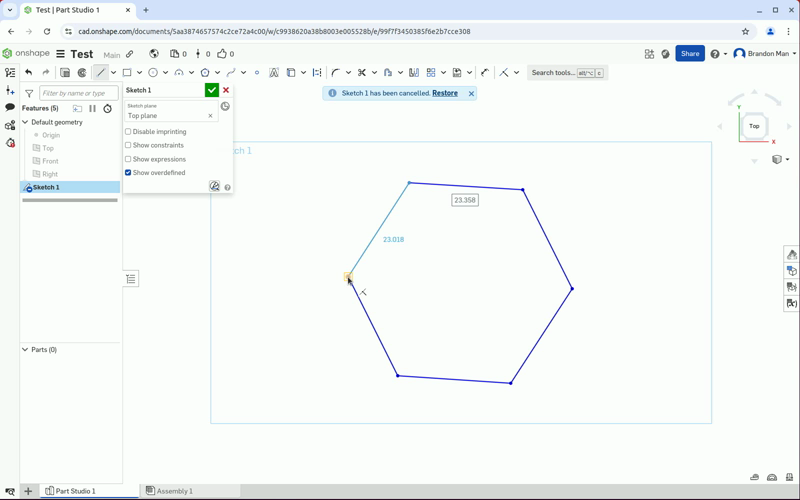
key(c)
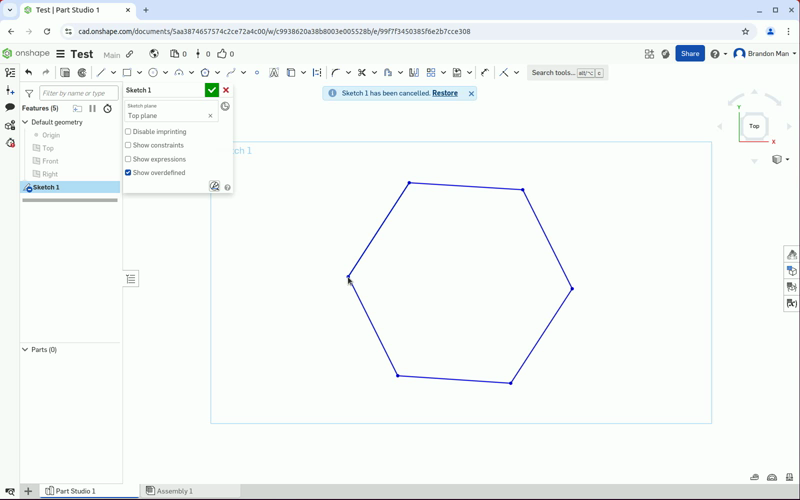
key_down(shift)
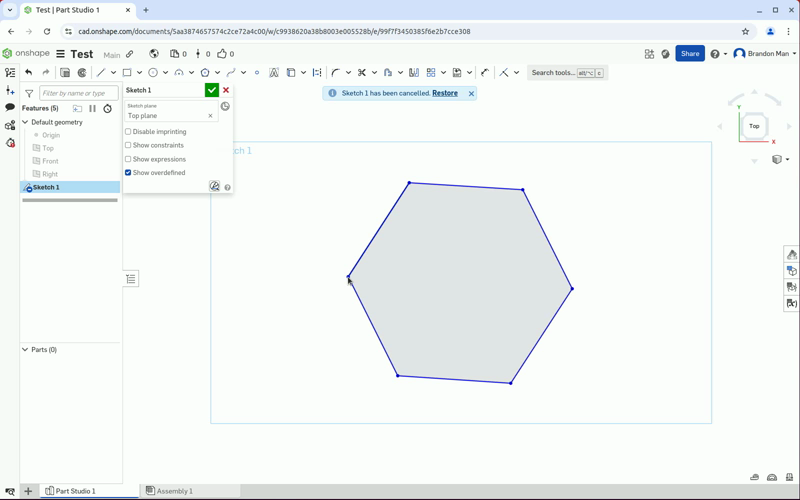
mouse_move(461, 284)
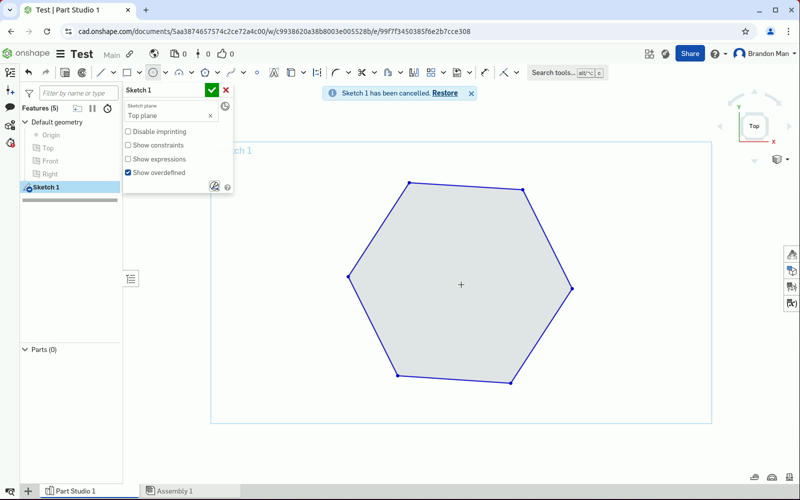
click(461, 284)
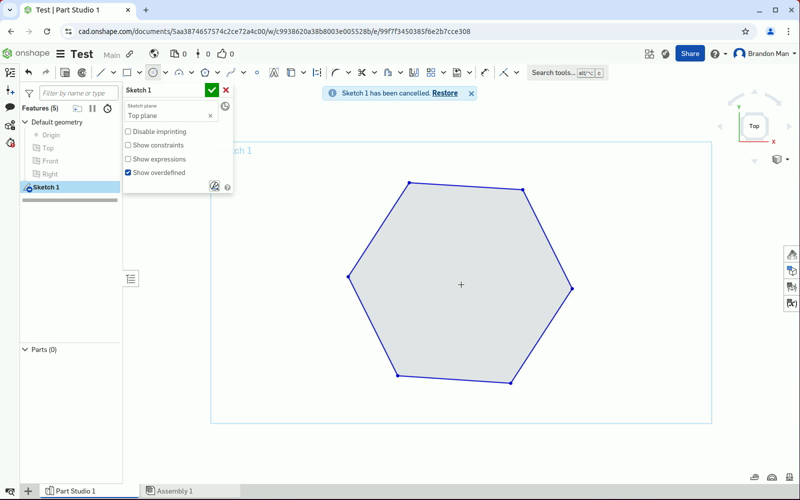
key_up(shift)
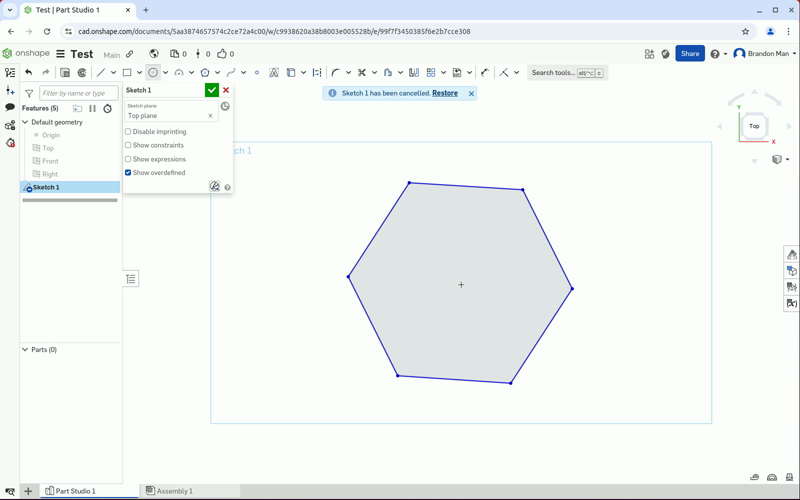
mouse_move(548, 284)
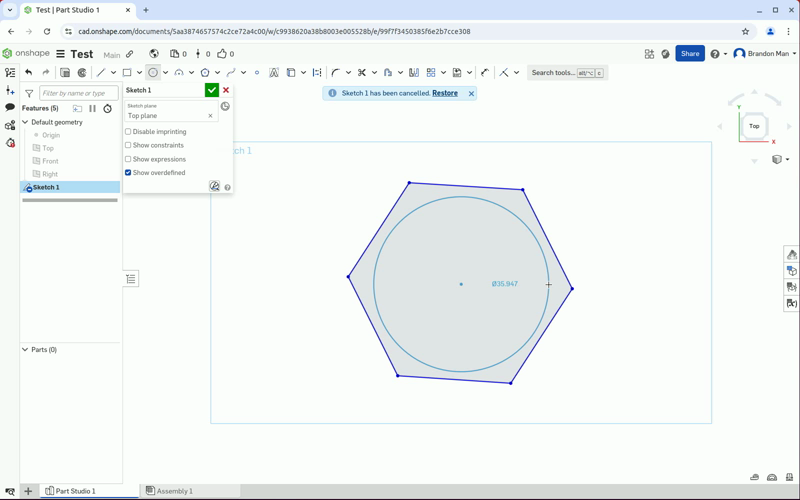
click(548, 284)
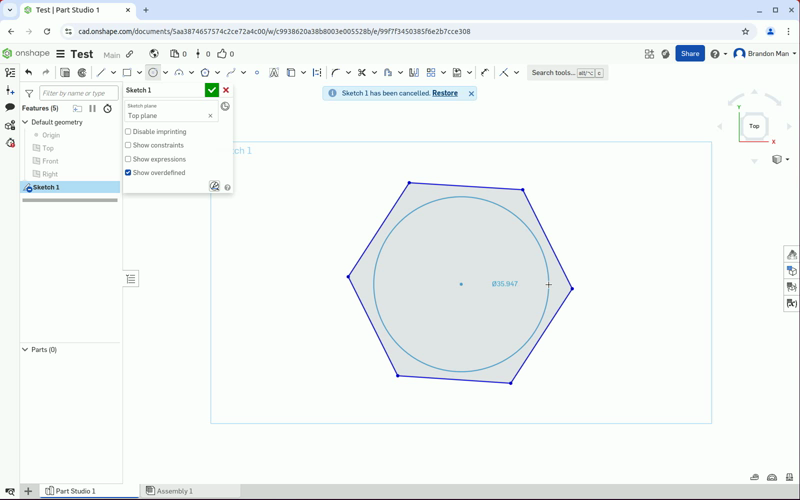
key(esc)
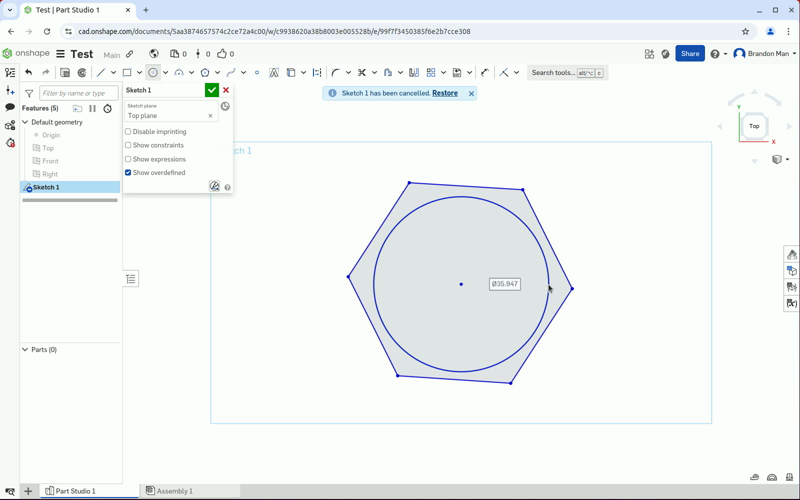
mouse_move(499, 198)
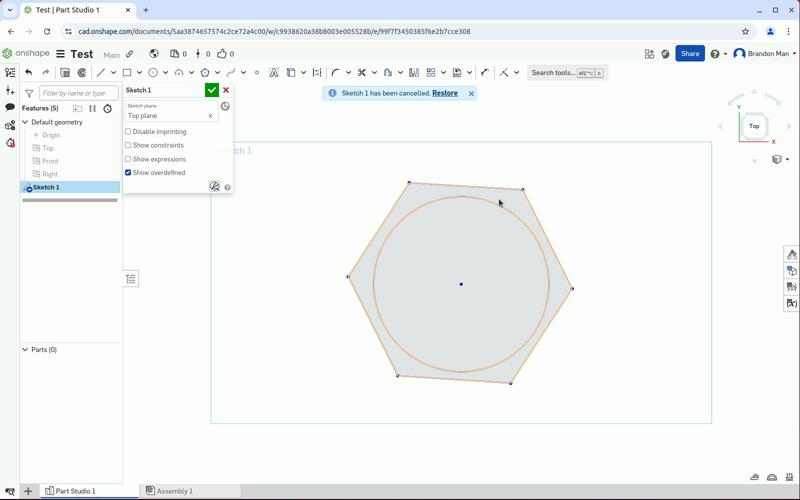
click(499, 198)
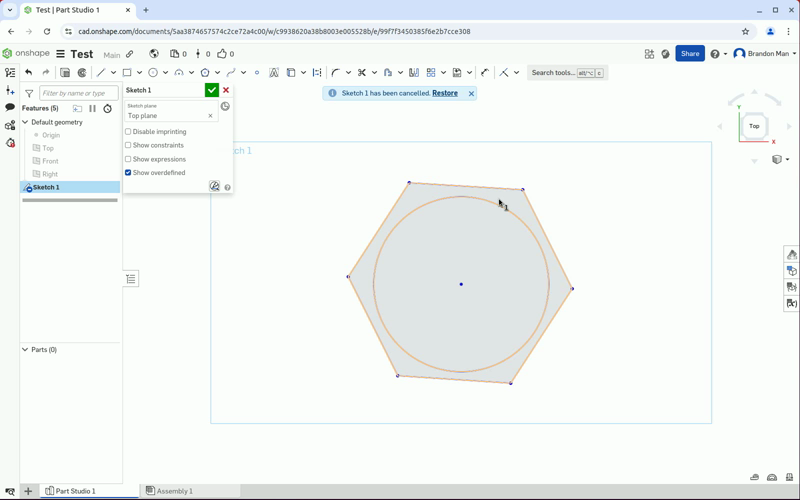
mouse_move(73, 352)
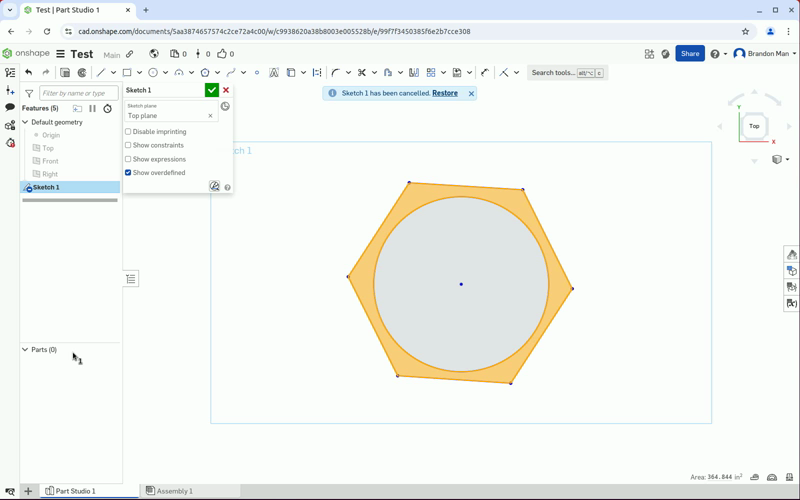
key(shift+y)
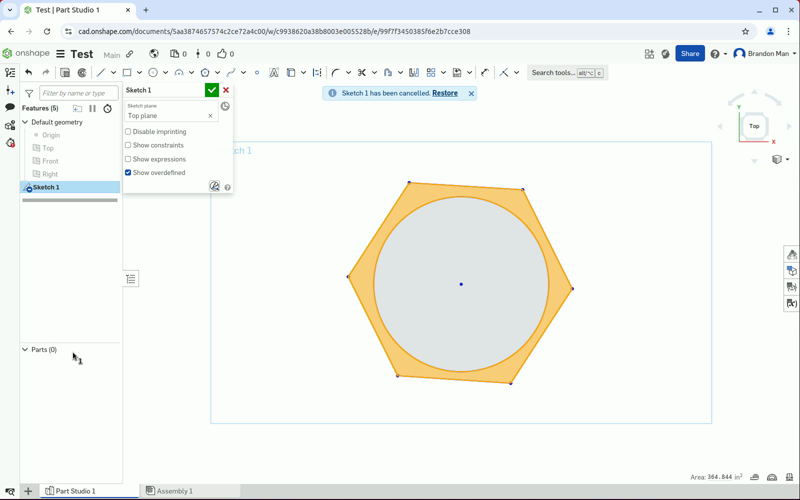
key(shift+e)
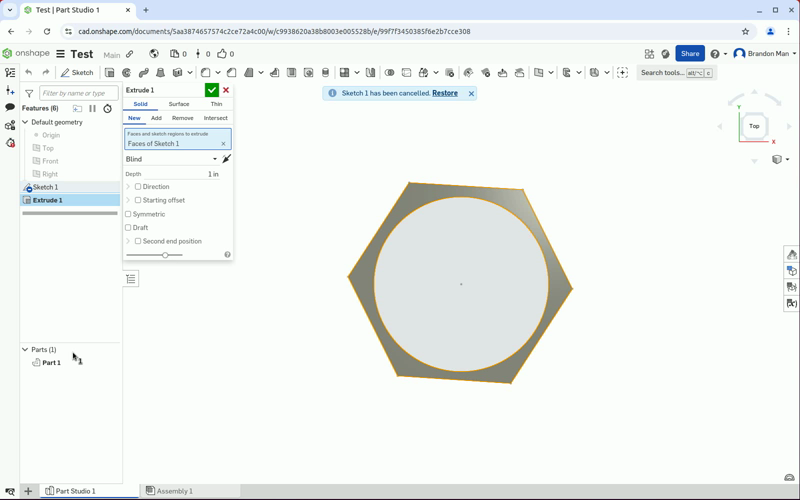
mouse_move(143, 106)
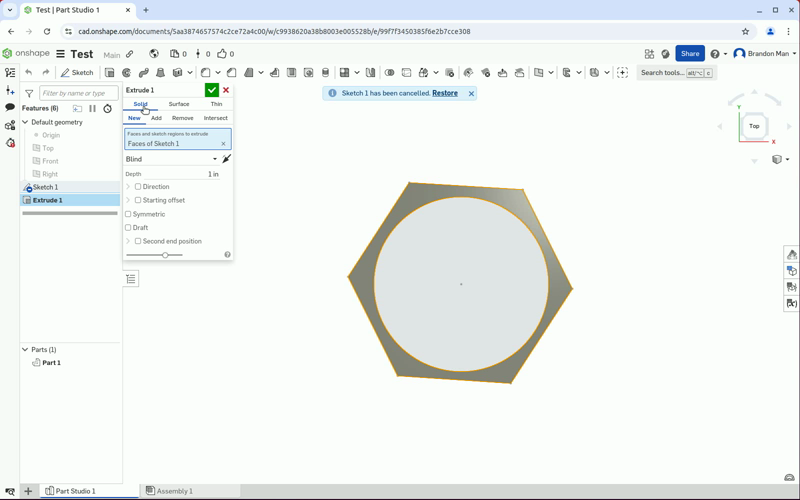
click(143, 106)
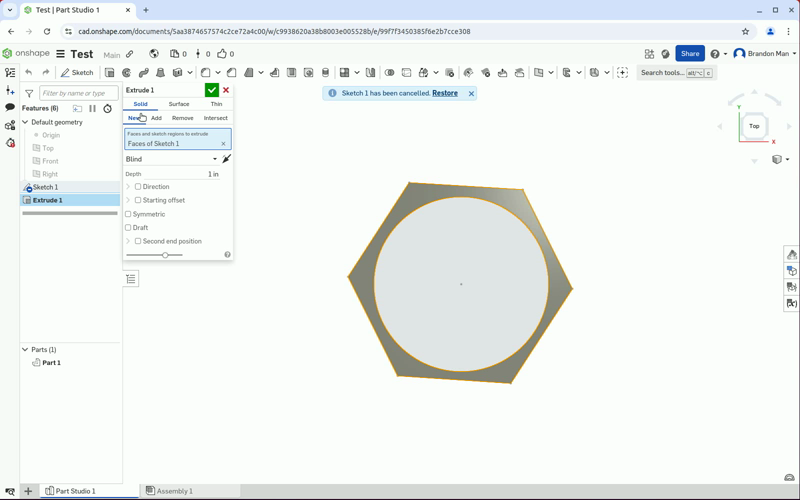
mouse_move(137, 120)
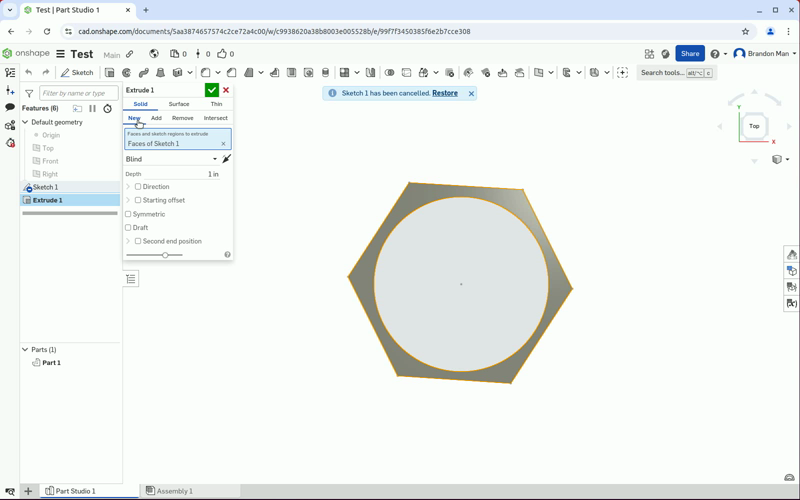
click(137, 120)
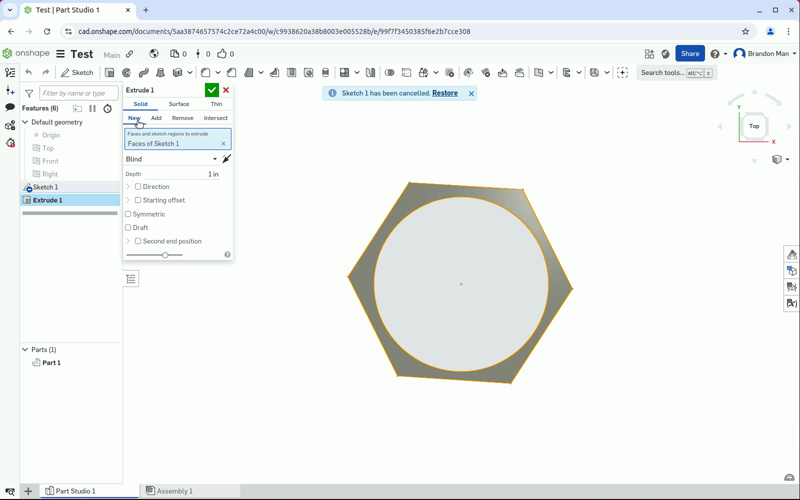
key(tab, 4)
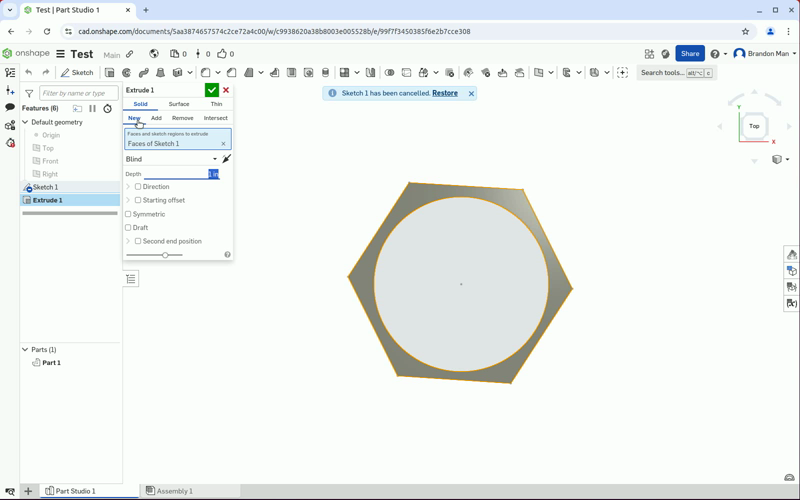
text(8.906)
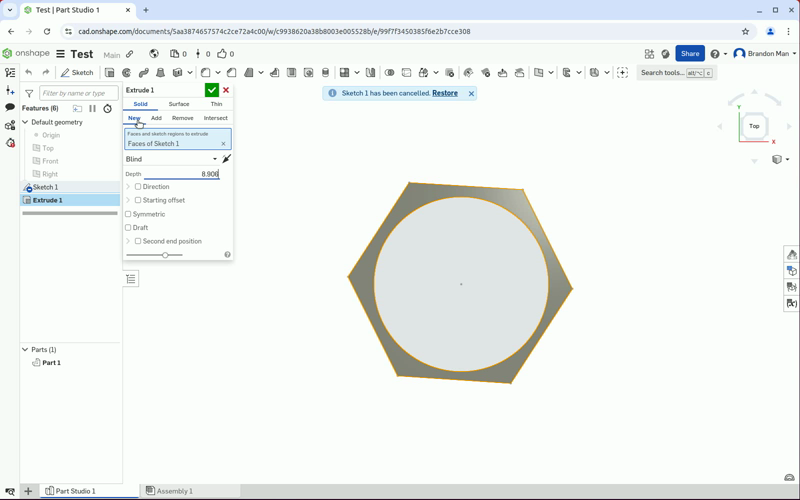
key(enter)
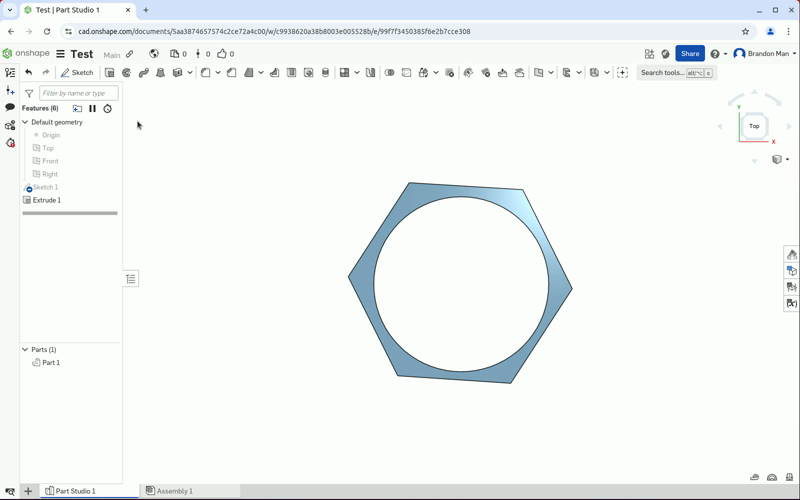
key(shift+h)
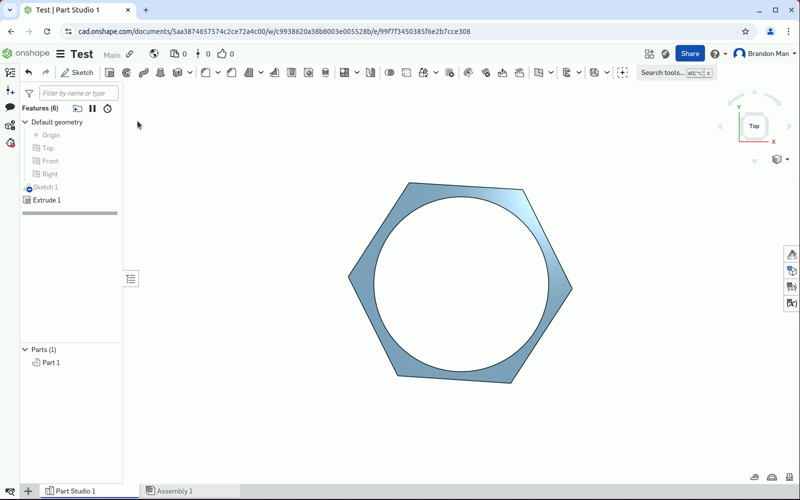
key(shift+h)
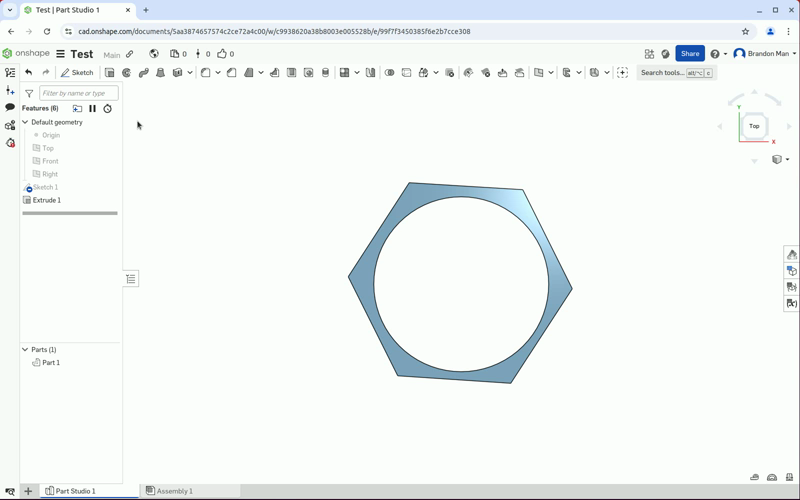
mouse_move(73, 189)
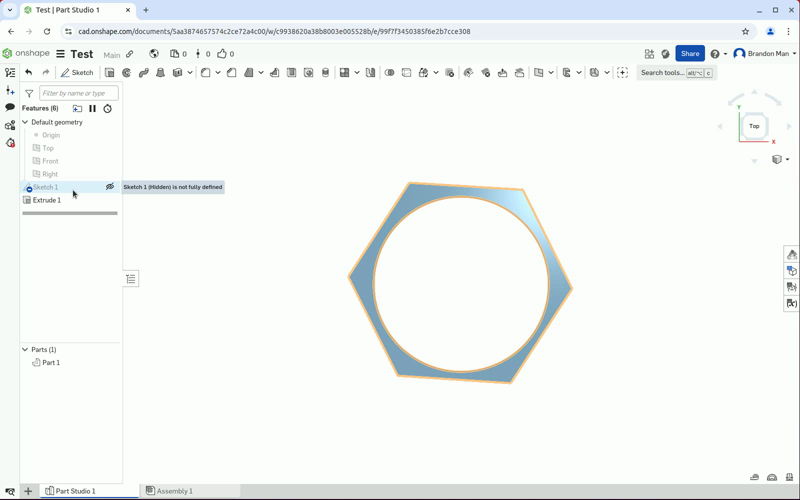
click(73, 189)
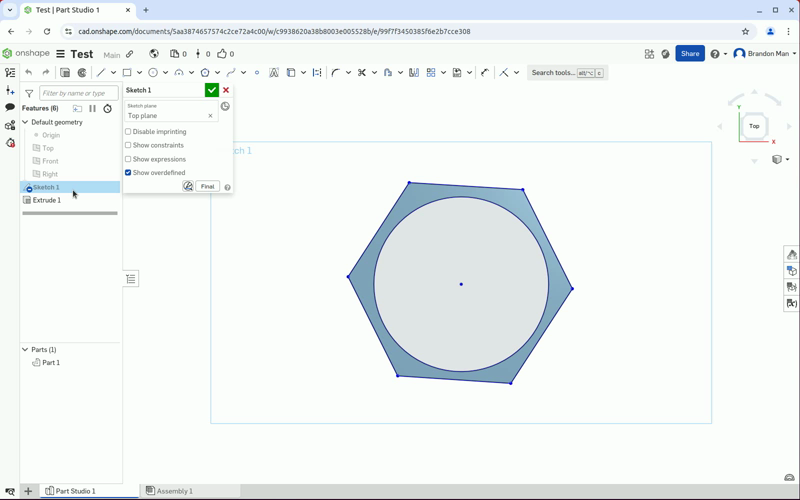
mouse_move(229, 92)
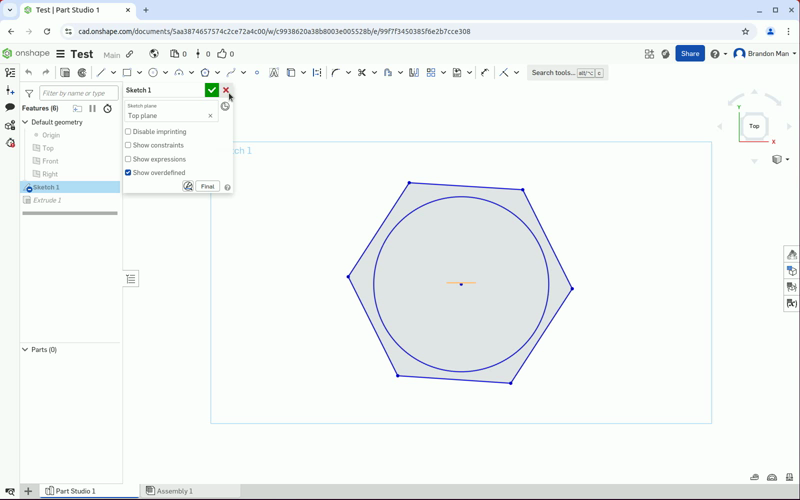
click(229, 92)
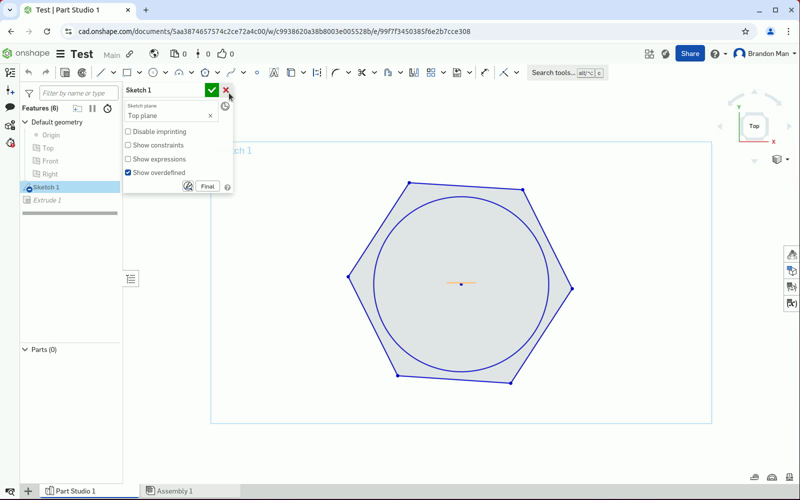
key(shift+s)
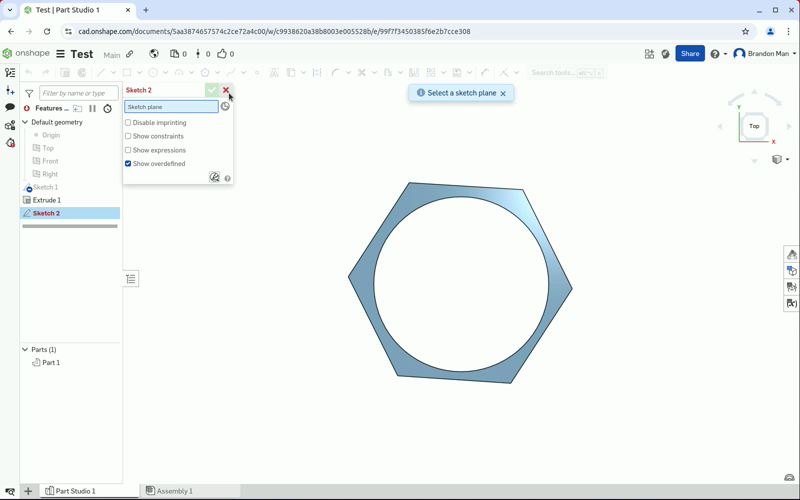
mouse_move(73, 150)
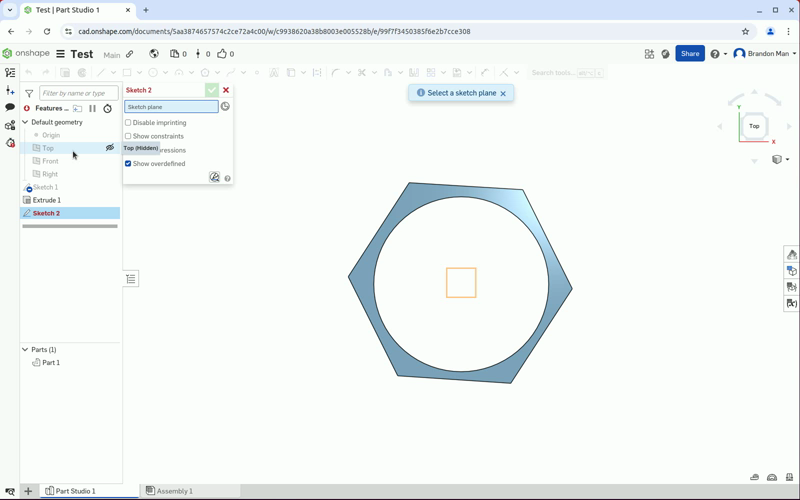
click(73, 150)
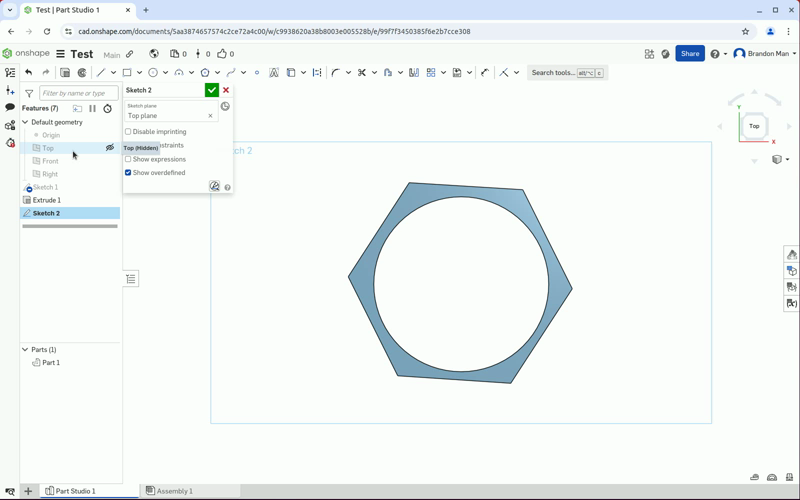
mouse_move(73, 352)
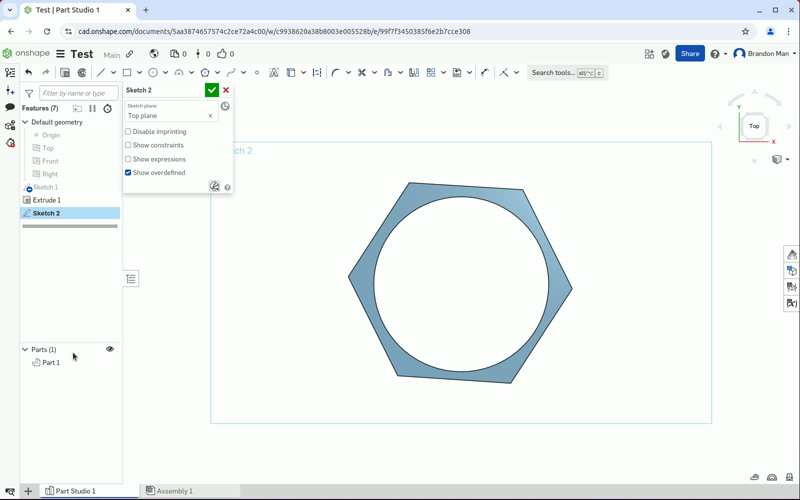
key(y)
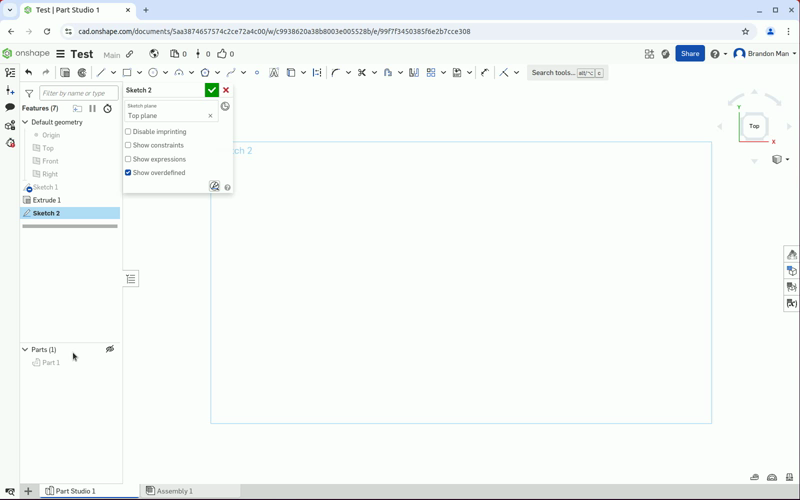
key(c)
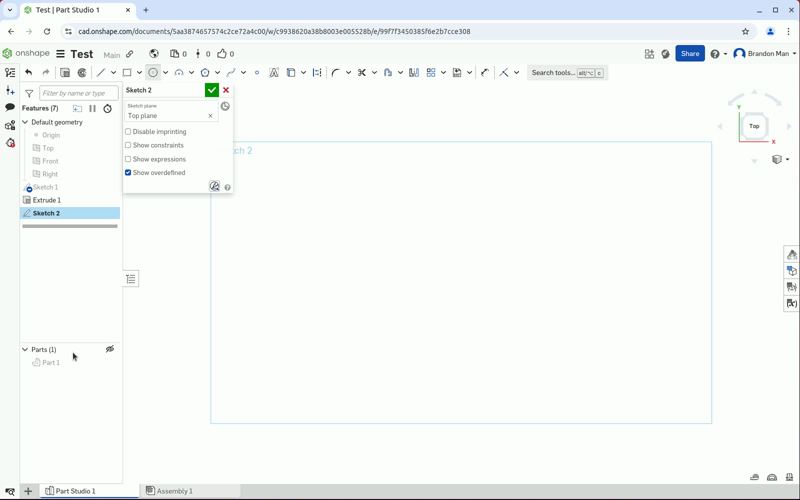
key_down(shift)
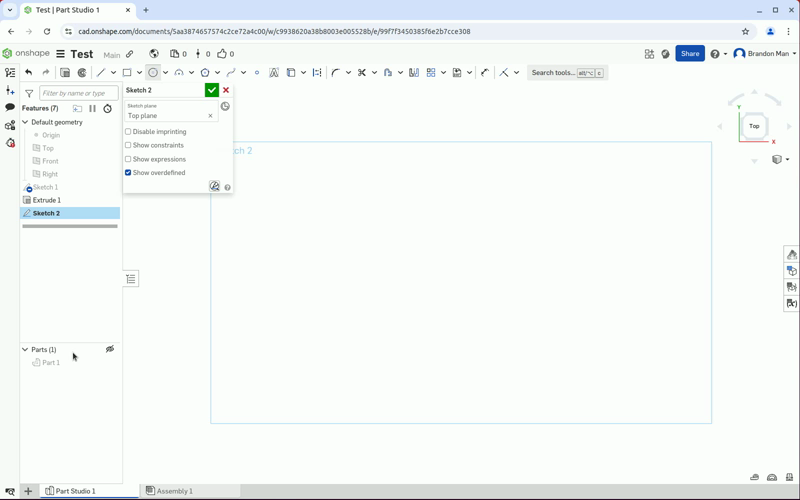
mouse_move(461, 282)
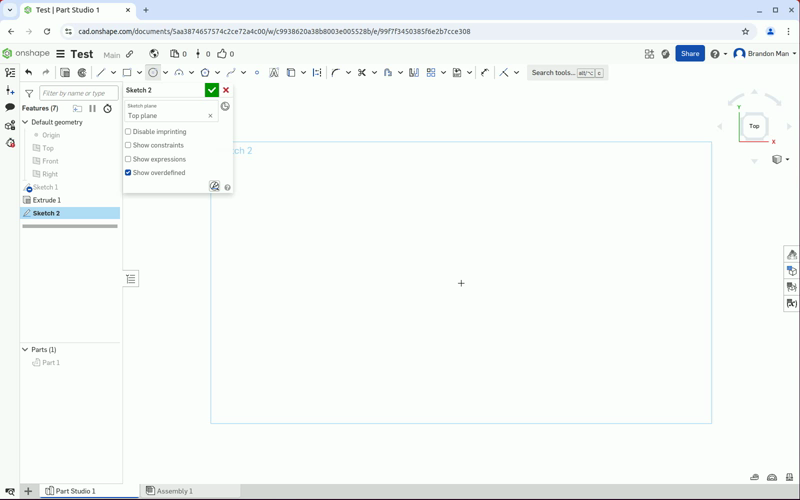
click(461, 282)
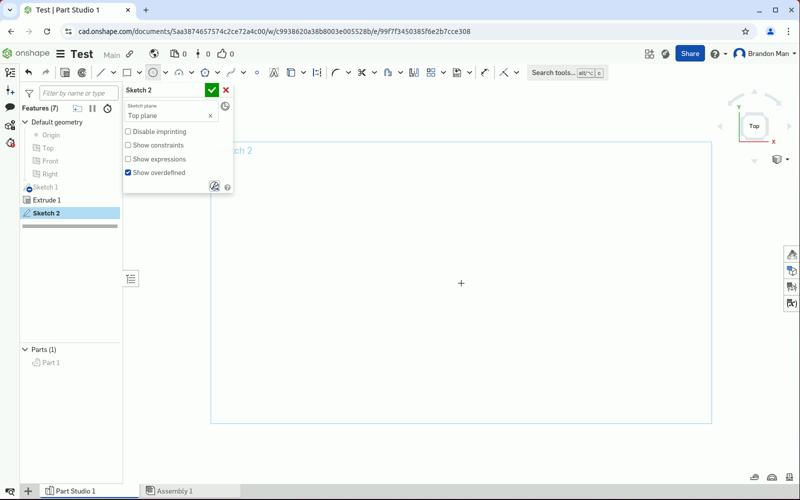
key_up(shift)
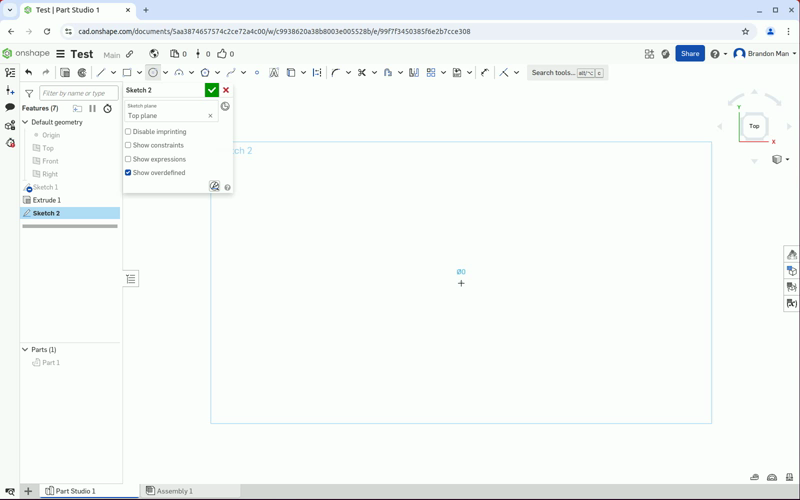
mouse_move(549, 282)
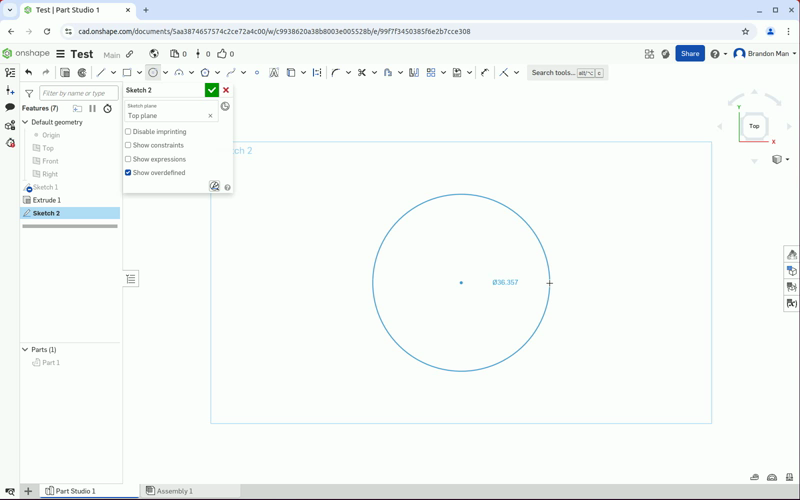
click(549, 282)
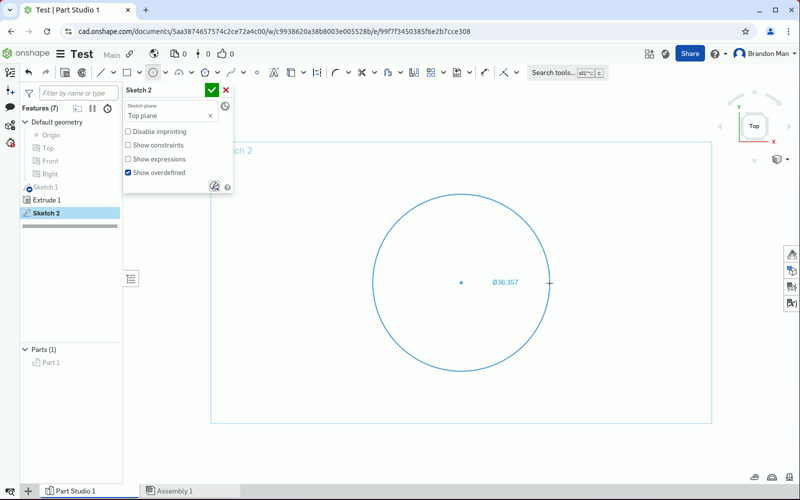
key(esc)
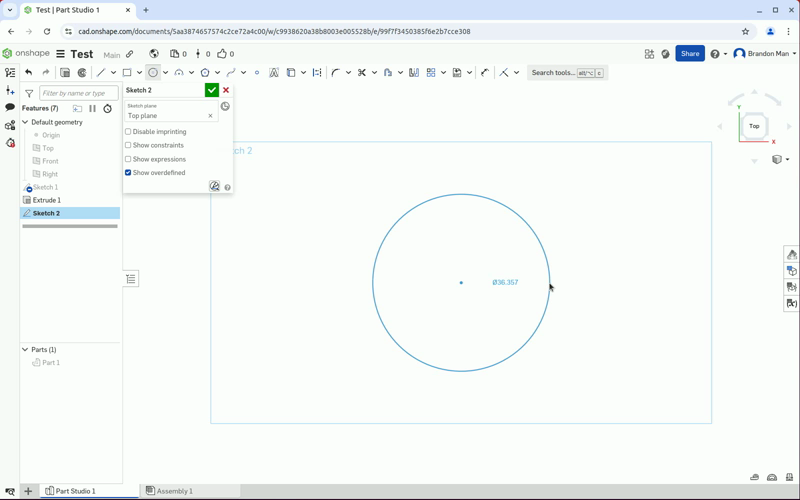
mouse_move(401, 300)
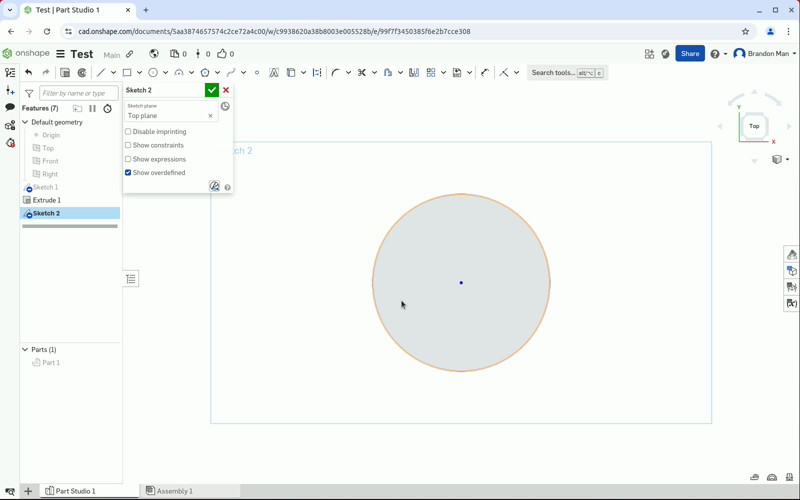
click(401, 300)
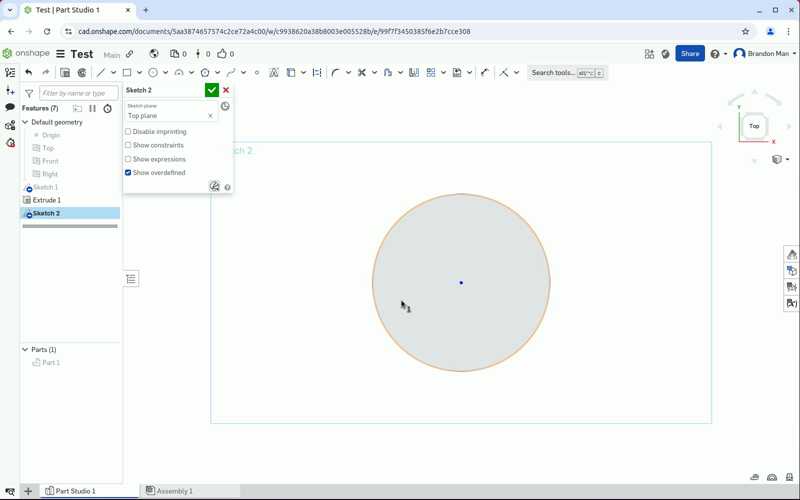
mouse_move(73, 352)
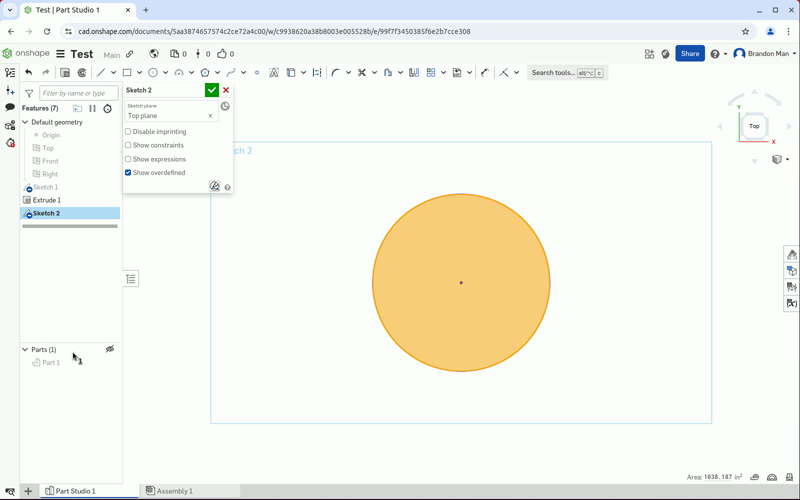
key(shift+y)
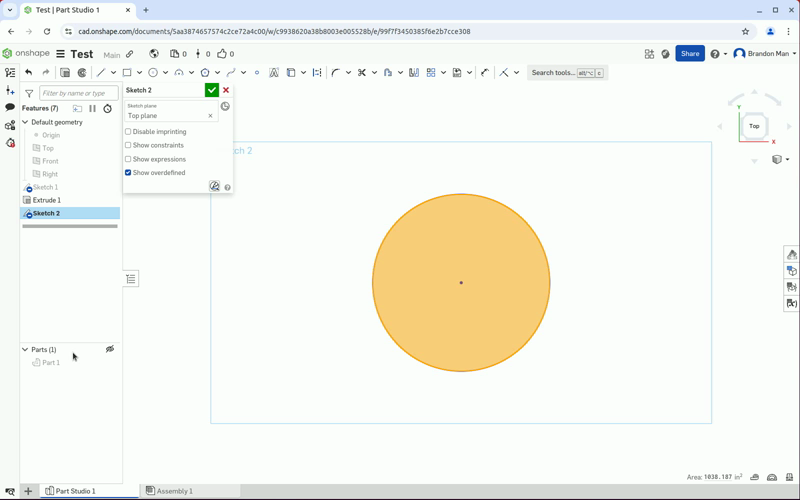
key(shift+e)
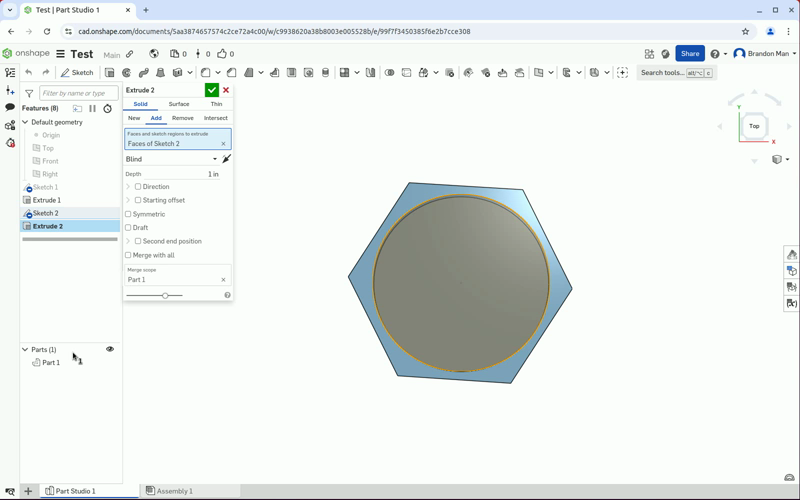
mouse_move(143, 106)
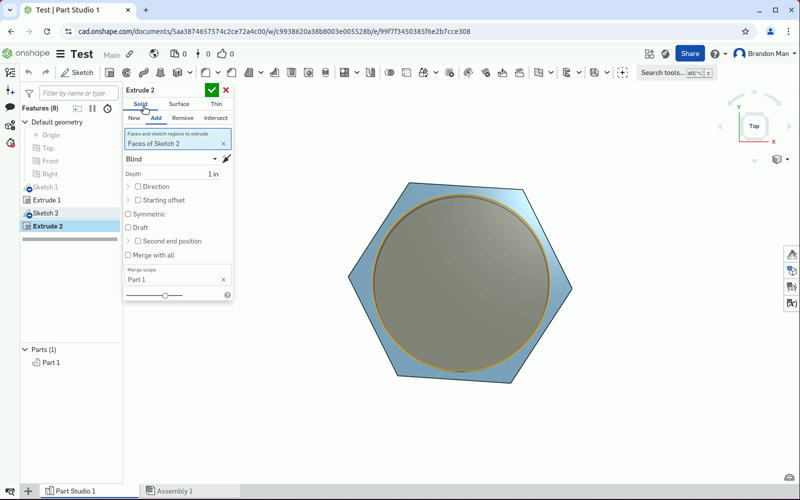
click(143, 106)
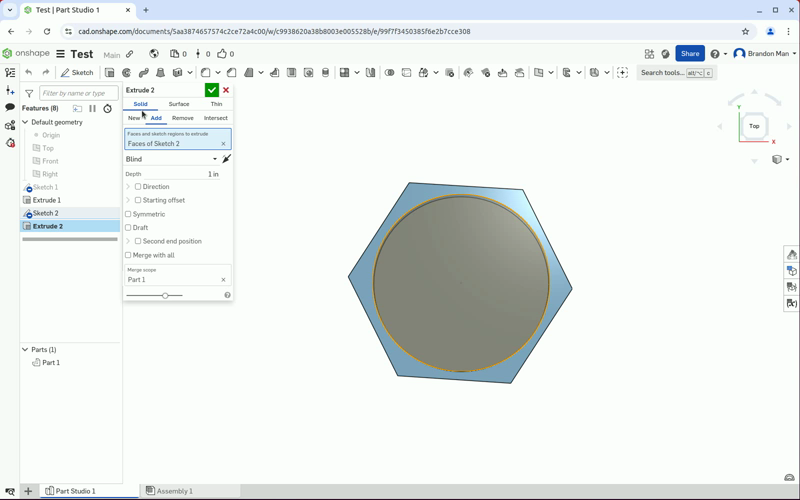
mouse_move(137, 120)
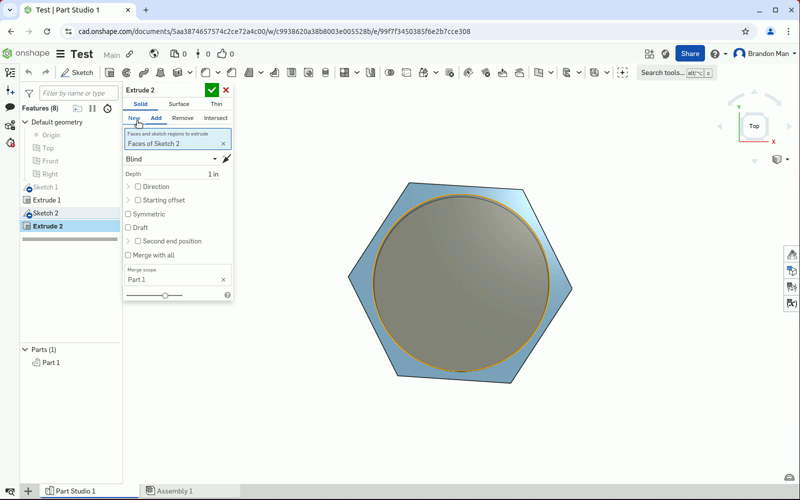
click(137, 120)
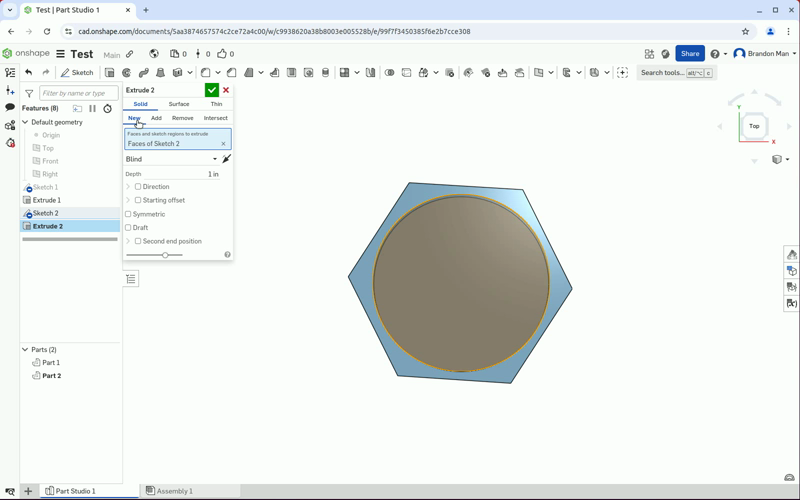
key(tab, 4)
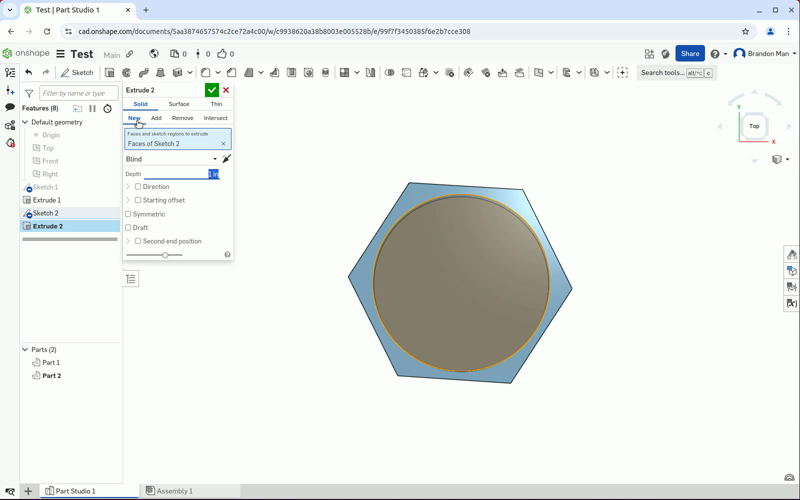
text(8.906)
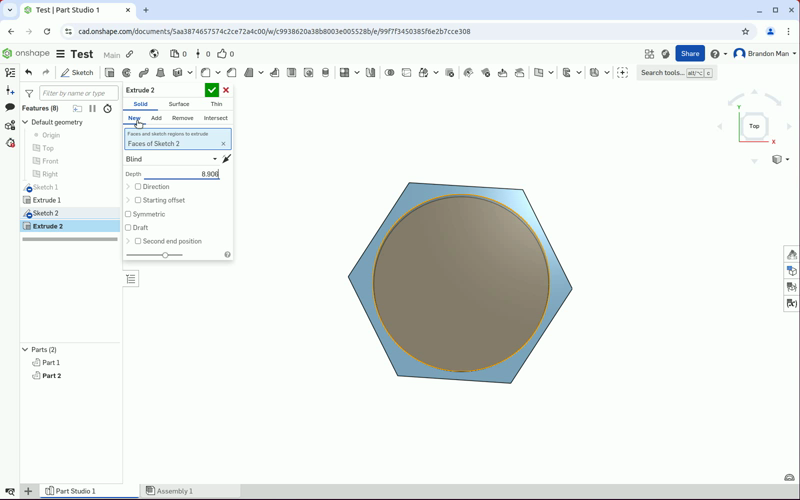
key(enter)
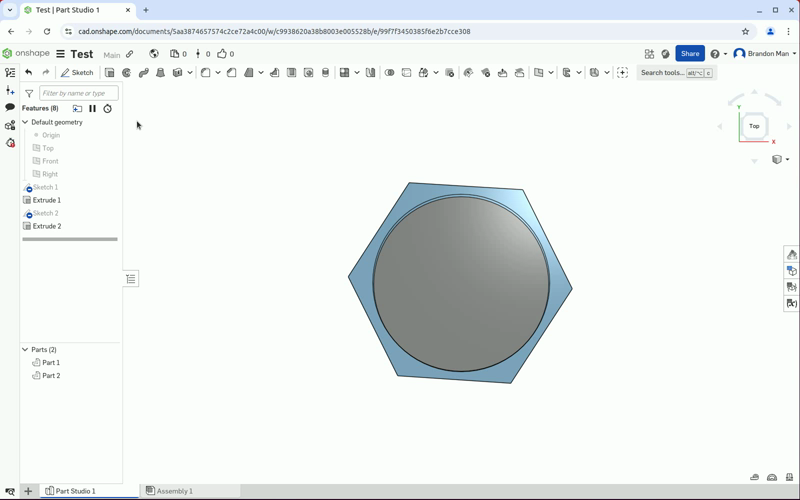
key(shift+h)
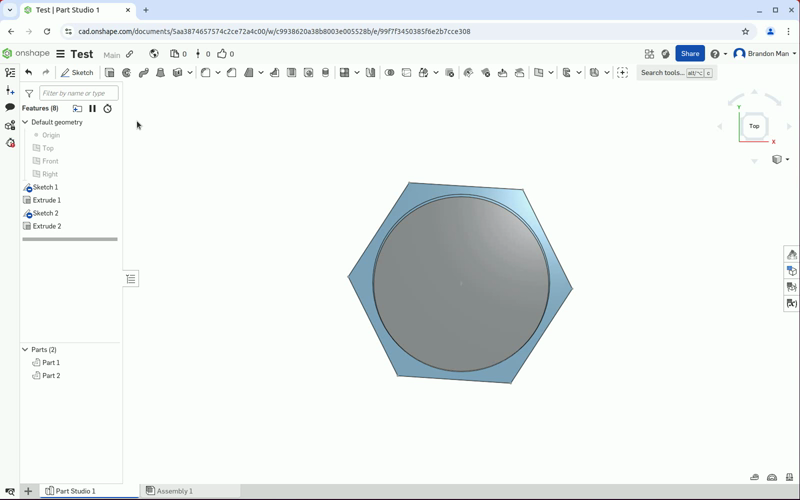
key(shift+h)
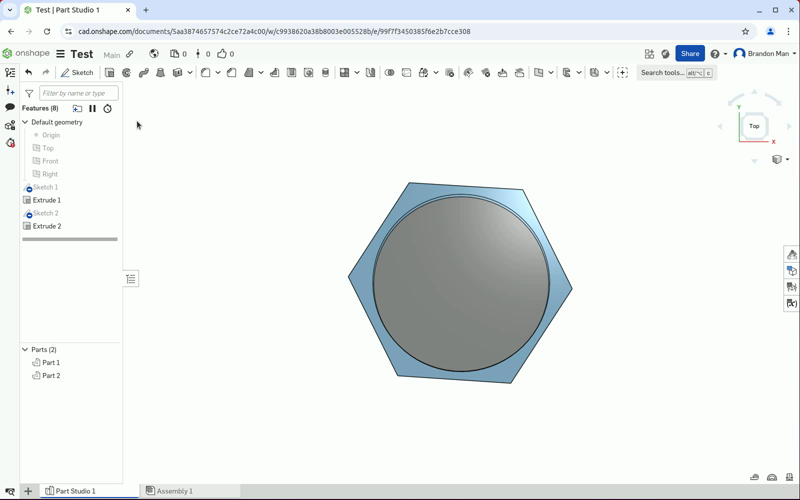
mouse_move(73, 189)
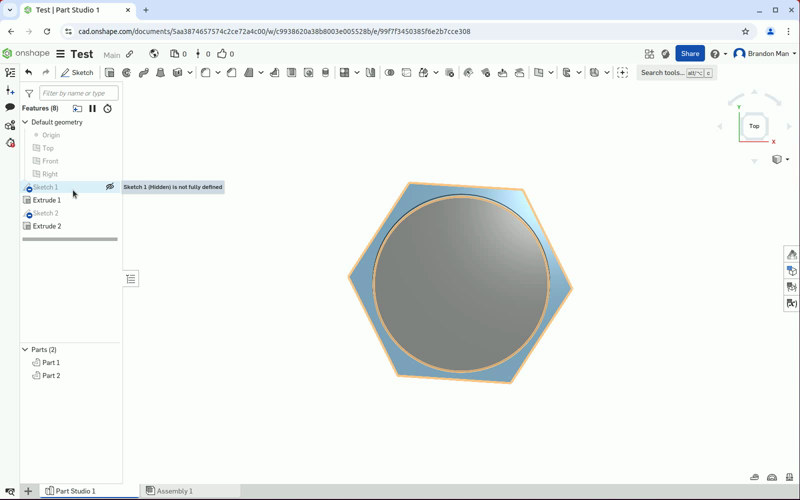
click(73, 189)
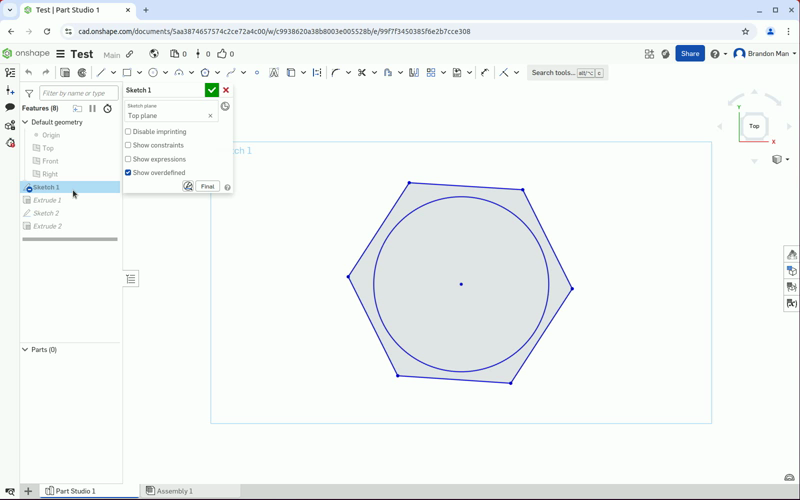
mouse_move(229, 92)
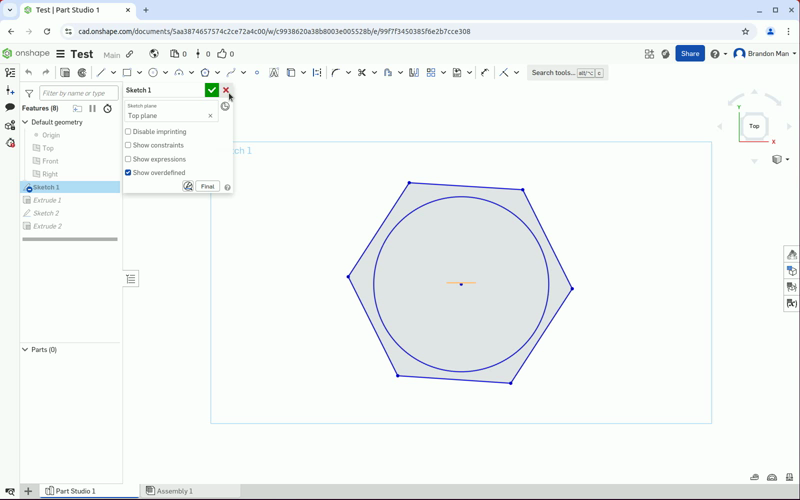
click(229, 92)
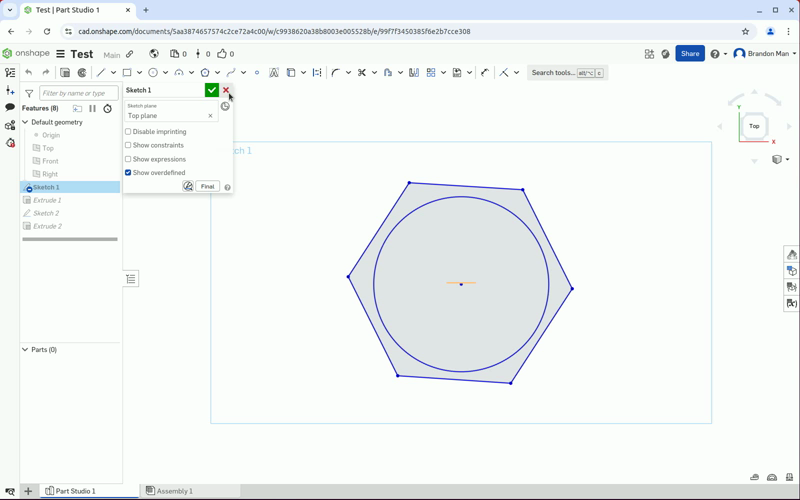
key(shift+s)
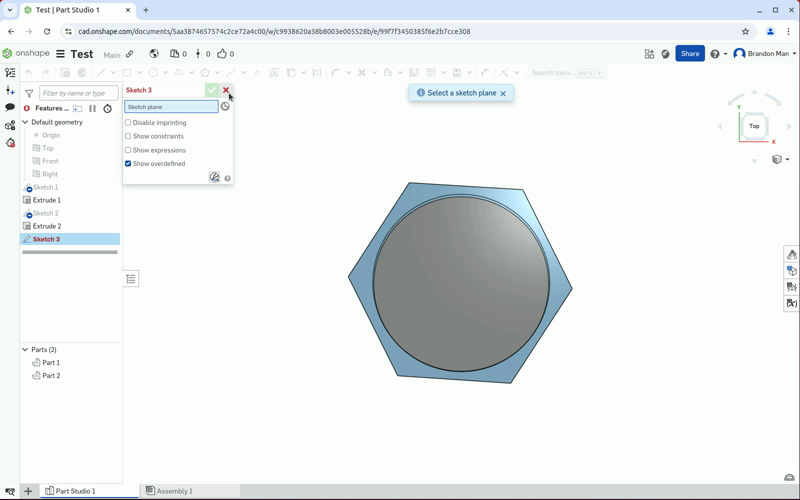
mouse_move(73, 150)
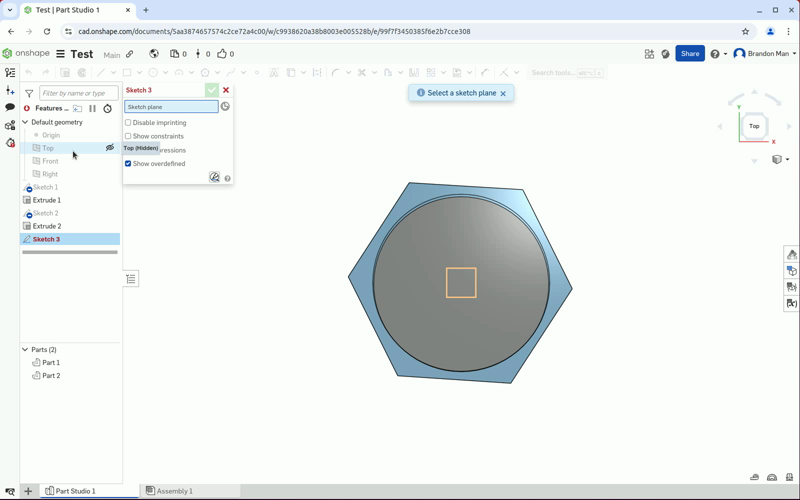
click(73, 150)
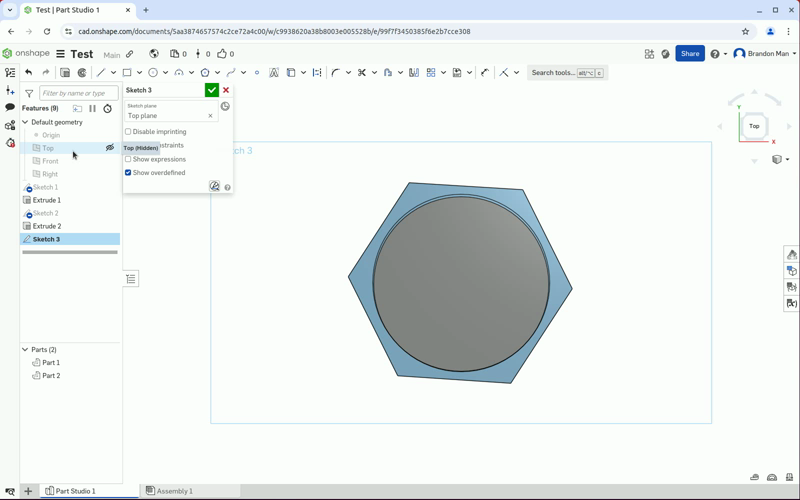
mouse_move(73, 352)
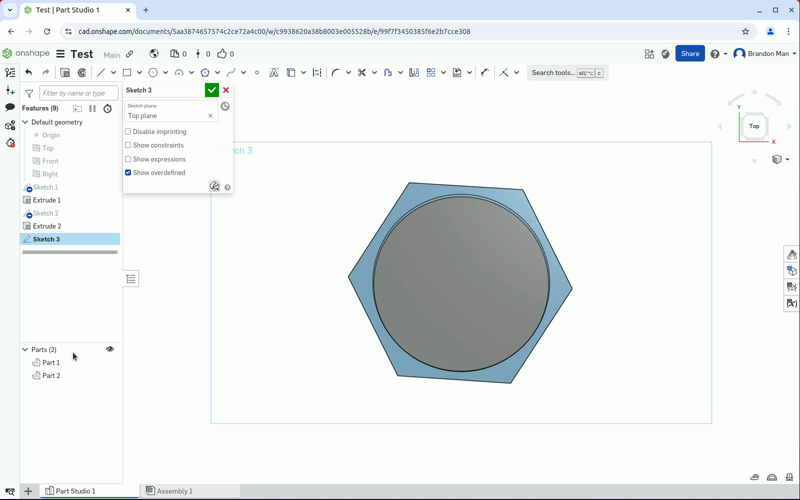
key(y)
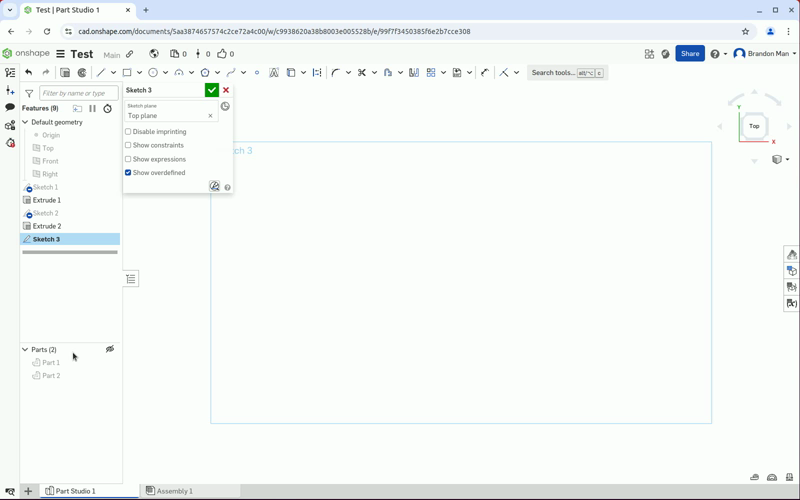
key(c)
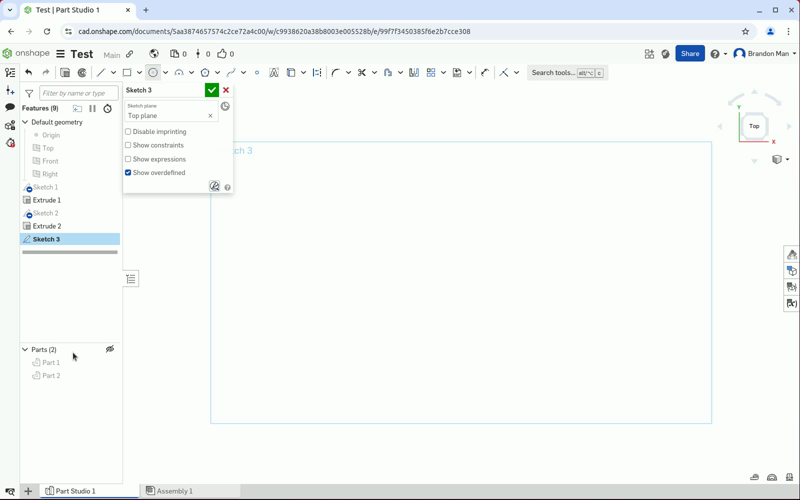
key_down(shift)
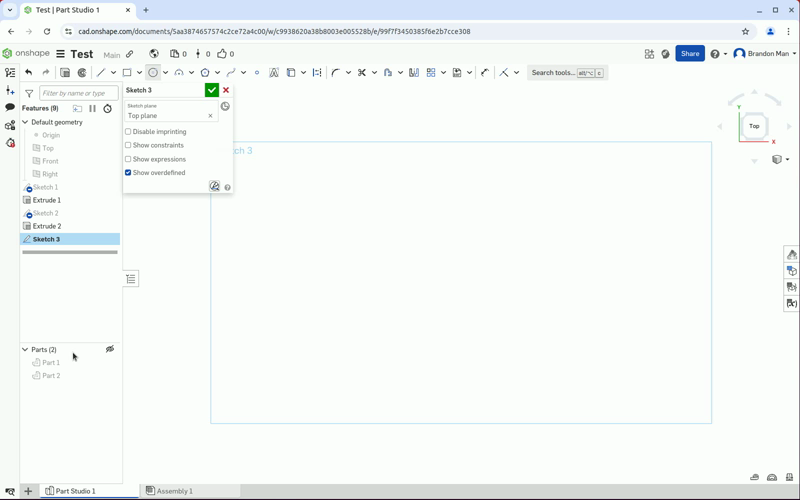
mouse_move(461, 282)
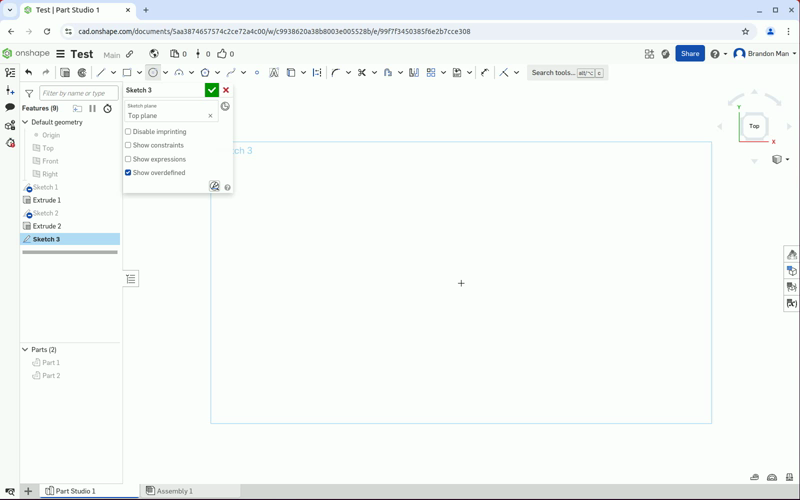
click(461, 282)
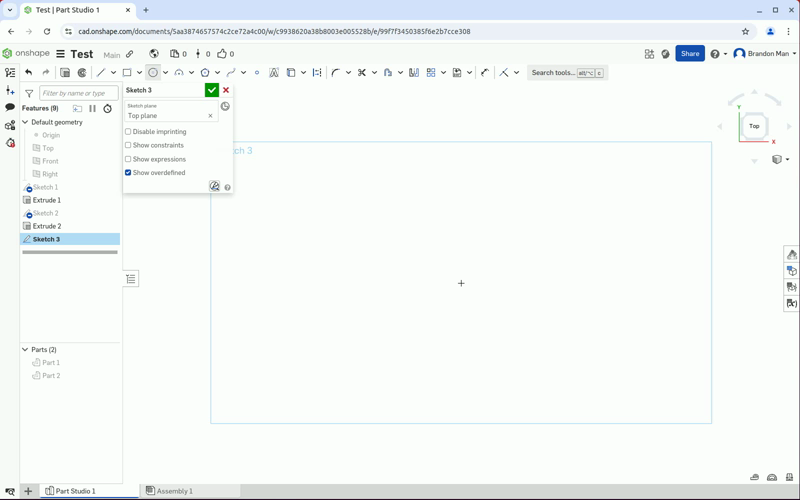
key_up(shift)
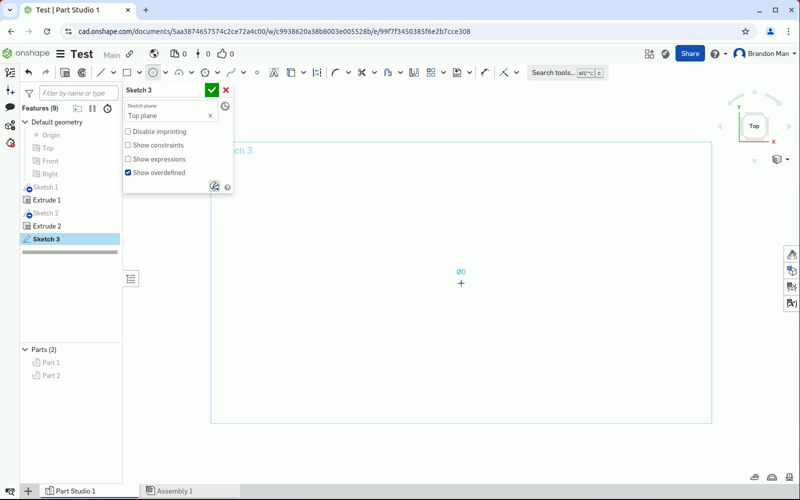
mouse_move(549, 282)
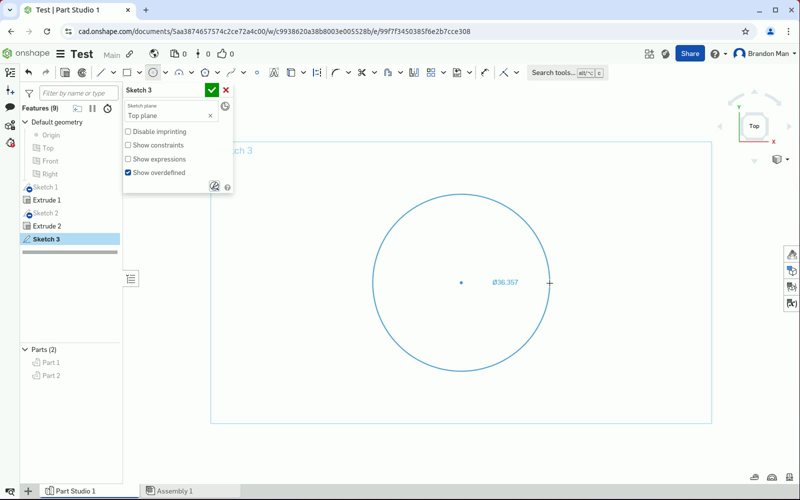
click(549, 282)
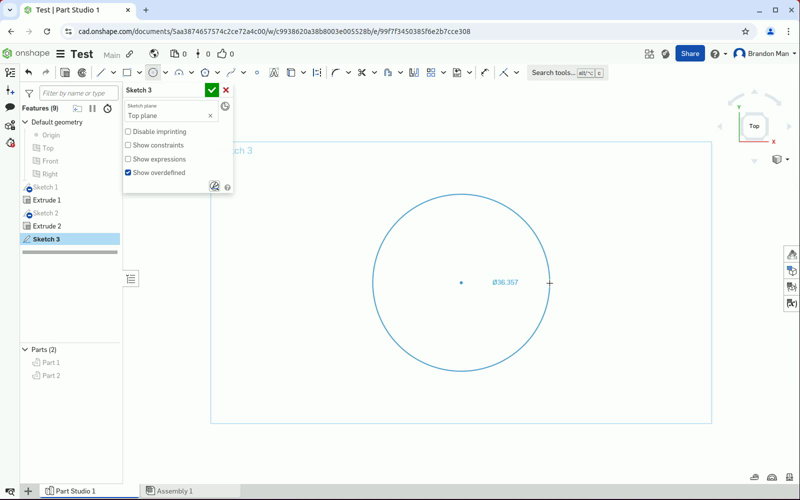
key(esc)
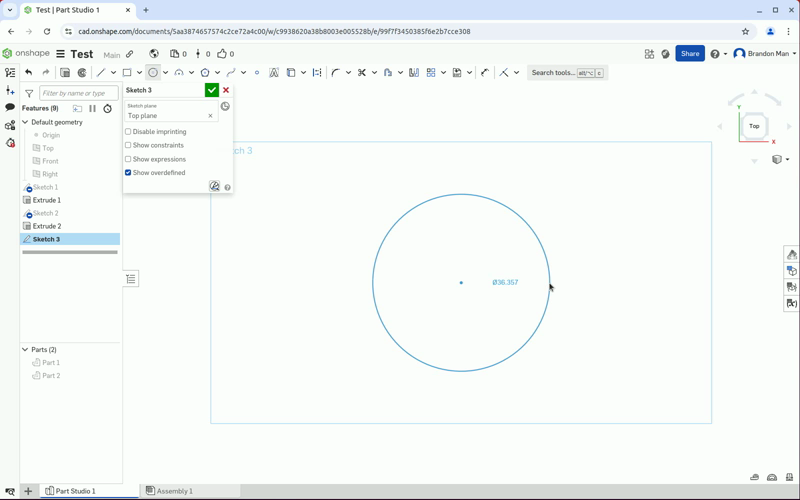
mouse_move(528, 294)
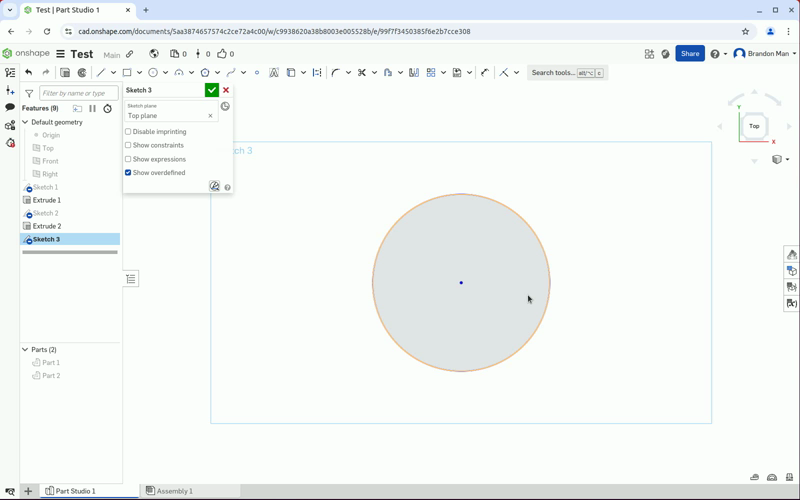
click(528, 294)
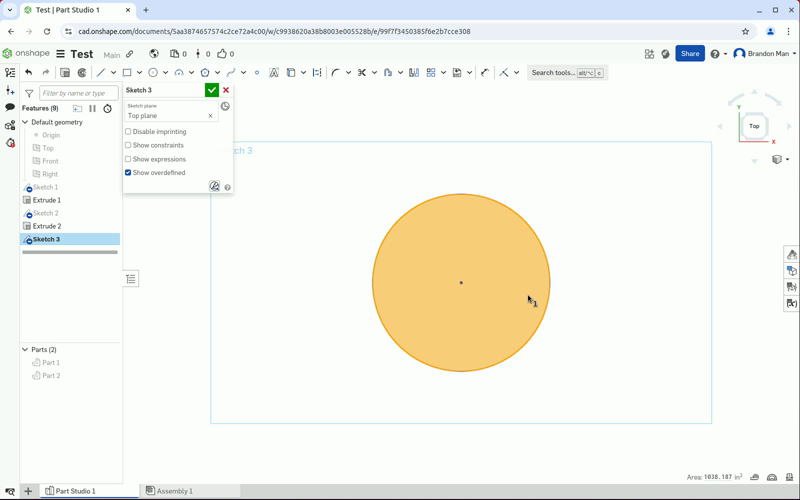
mouse_move(73, 352)
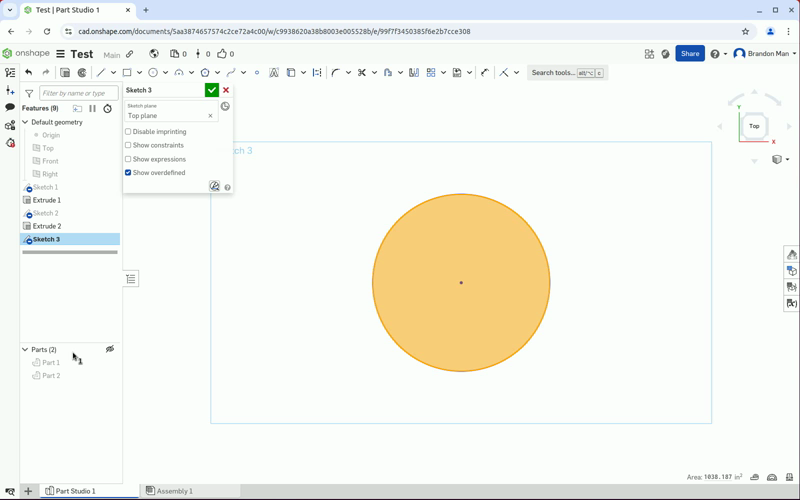
key(shift+y)
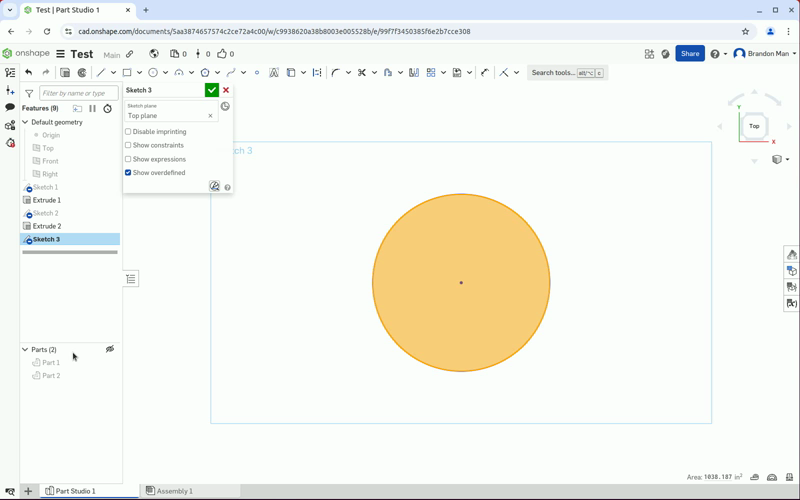
key(shift+e)
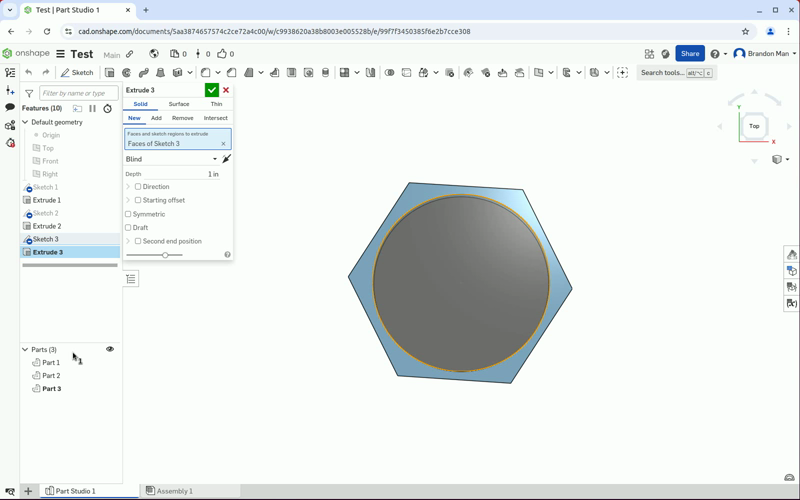
mouse_move(143, 106)
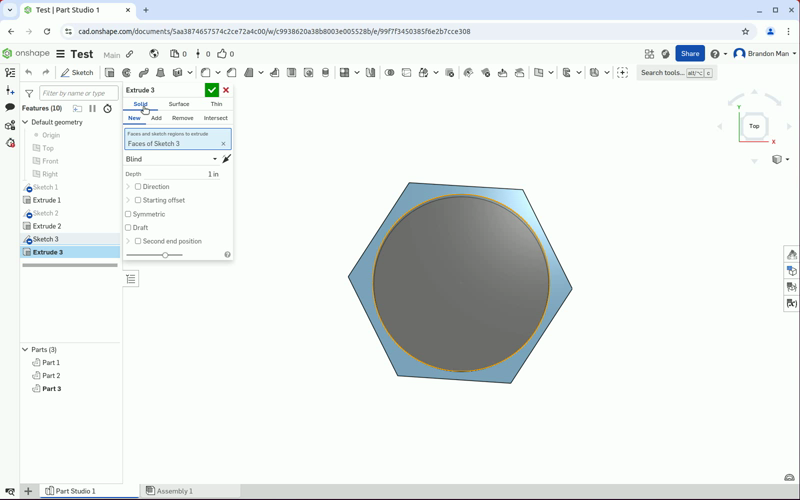
click(143, 106)
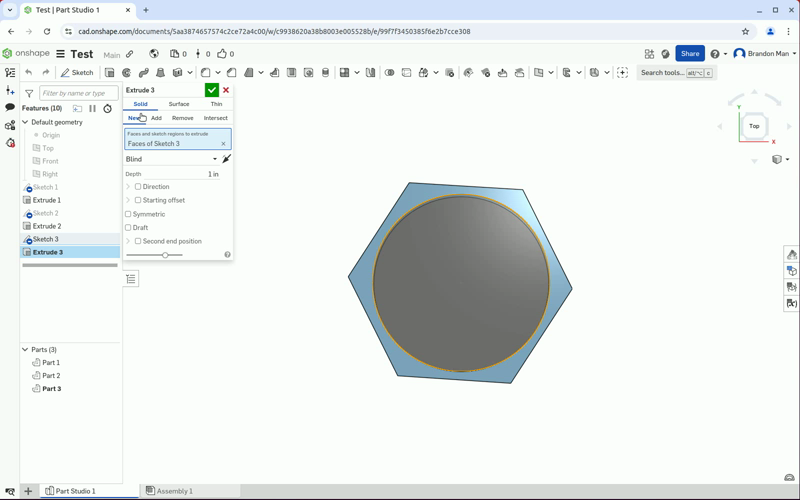
mouse_move(137, 120)
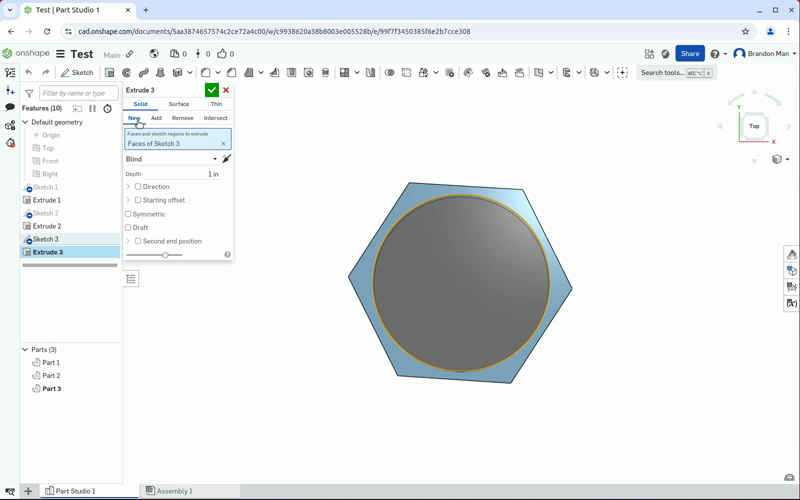
click(137, 120)
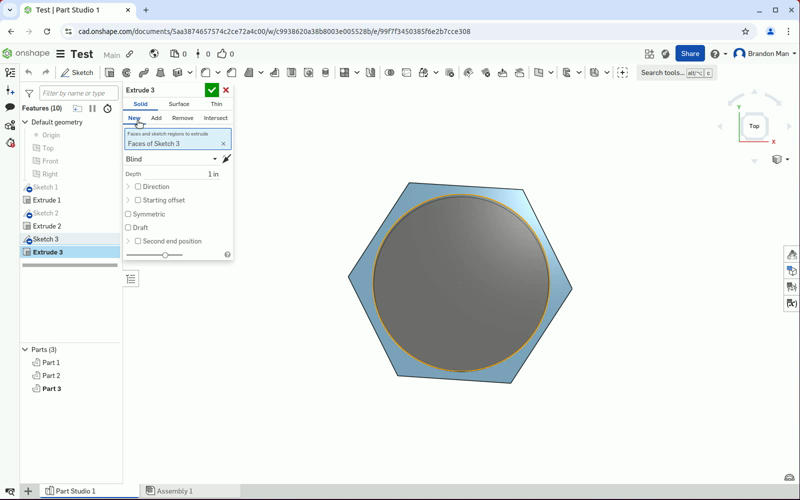
key(tab, 4)
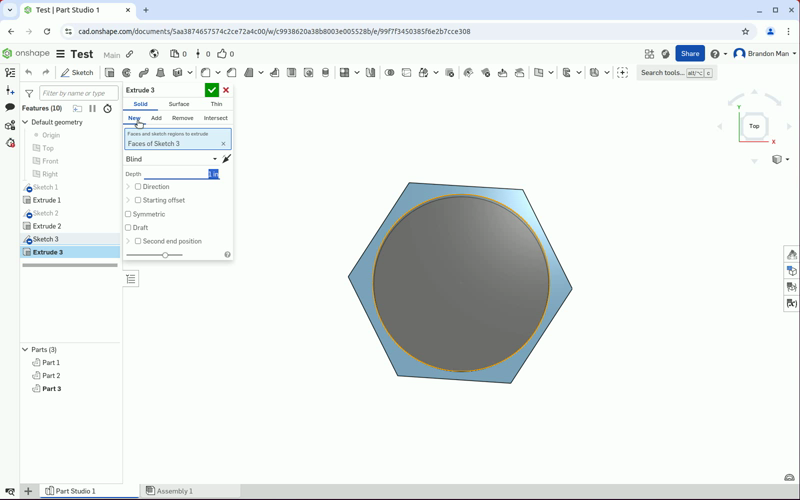
text(12.517)
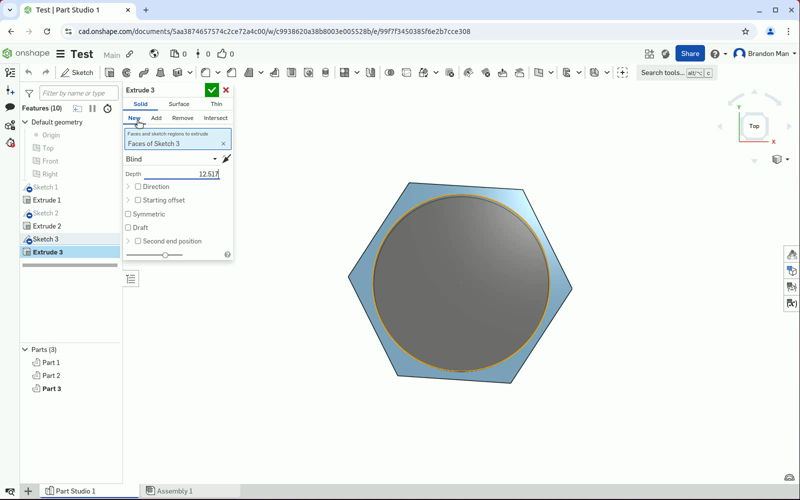
key(enter)
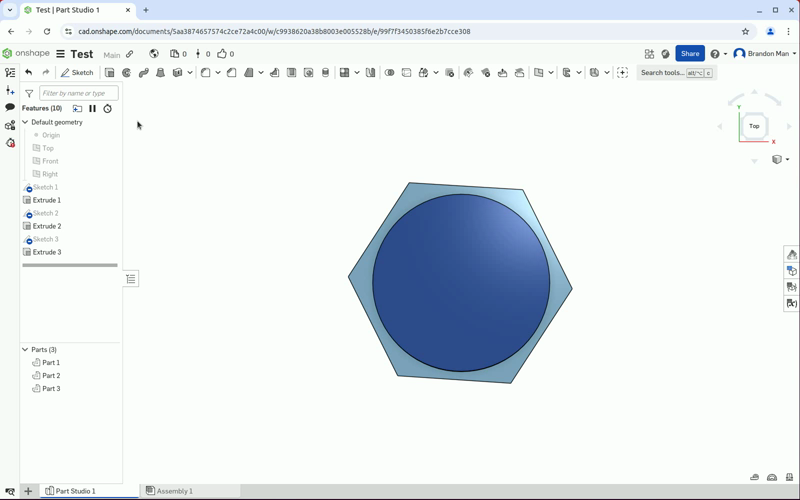
key(shift+h)
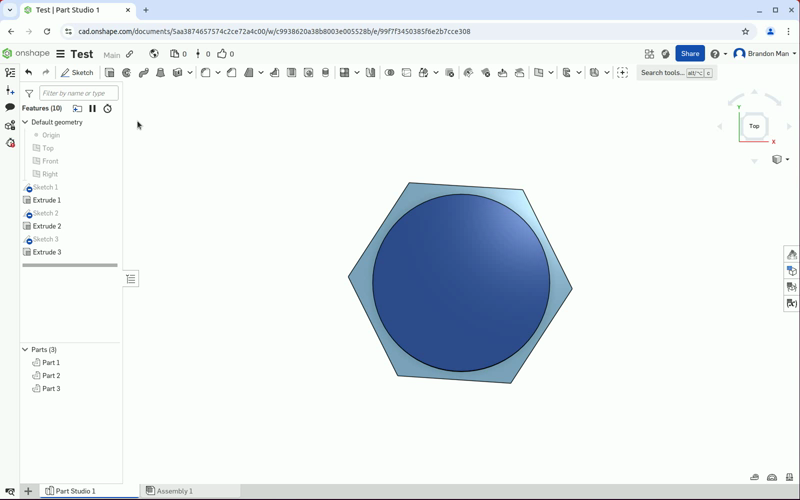
key(shift+h)
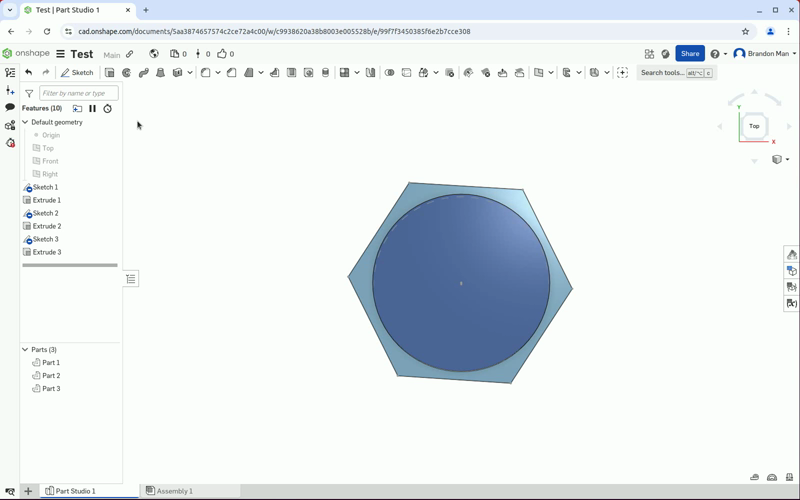
key(shift+7)
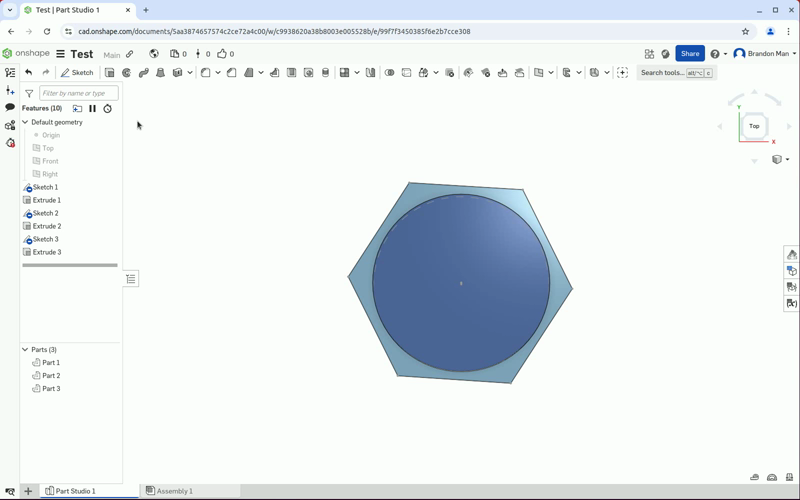
key(up, 3)
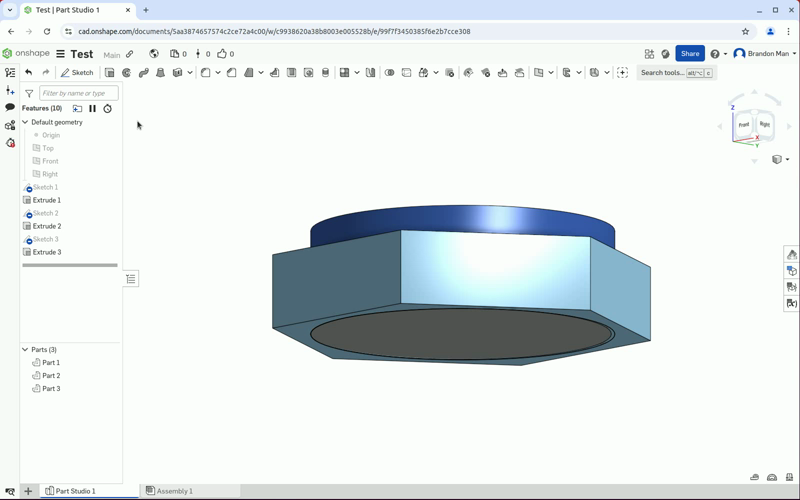
key(left, 3)
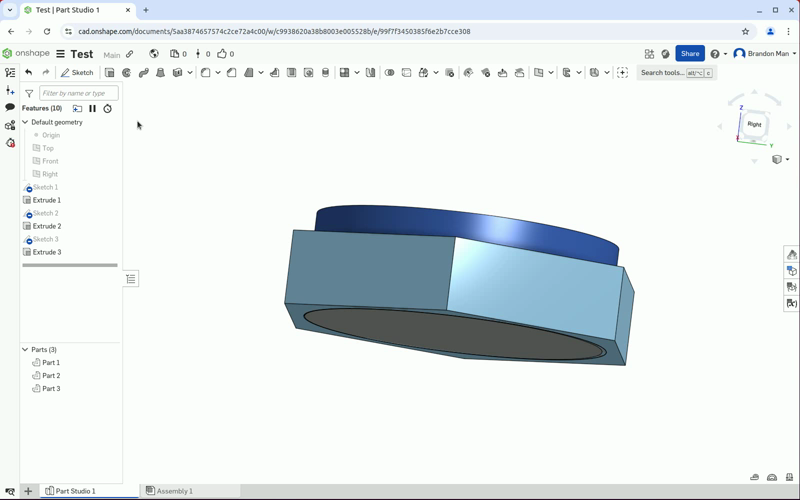
key(right, 3)
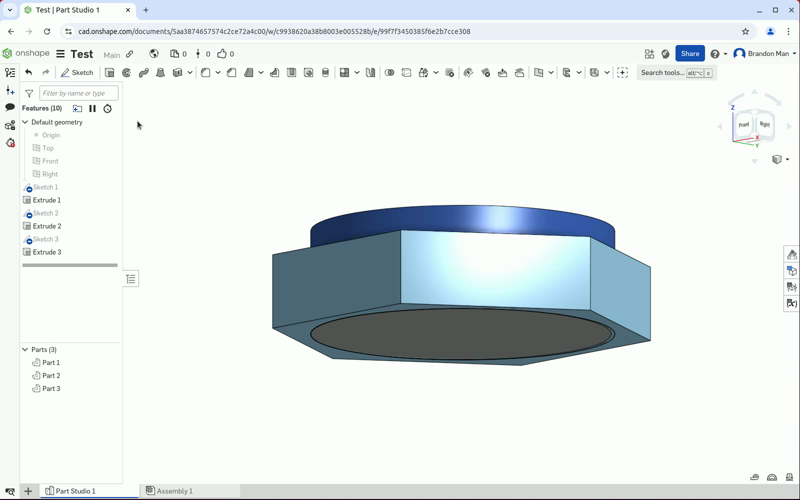
key(down, 3)
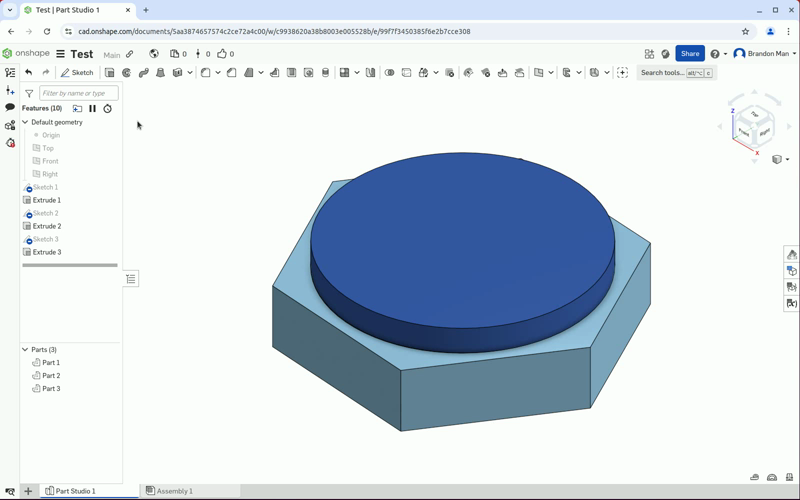
mouse_move(73, 189)
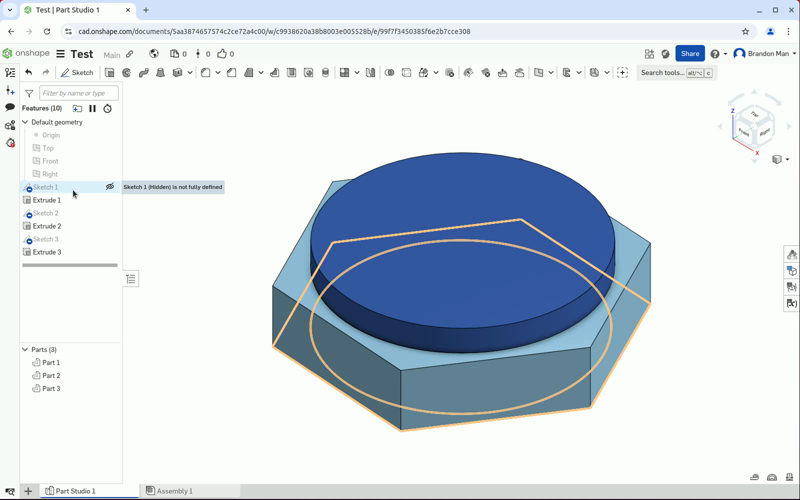
click(73, 189)